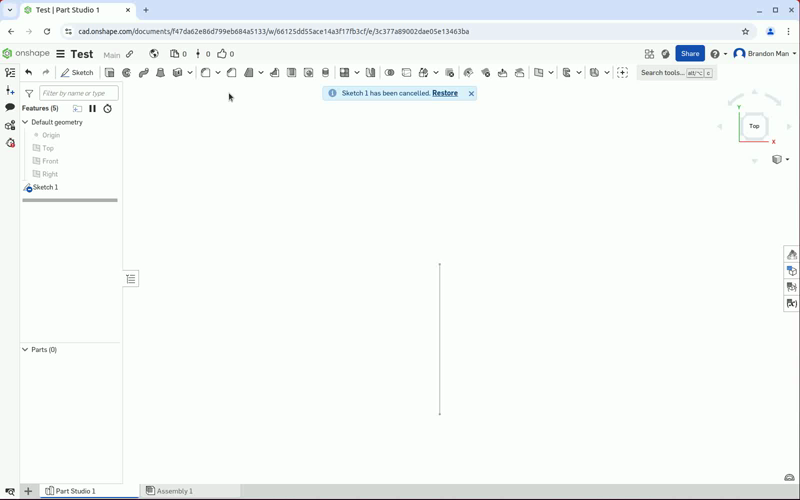
key(shift+h)
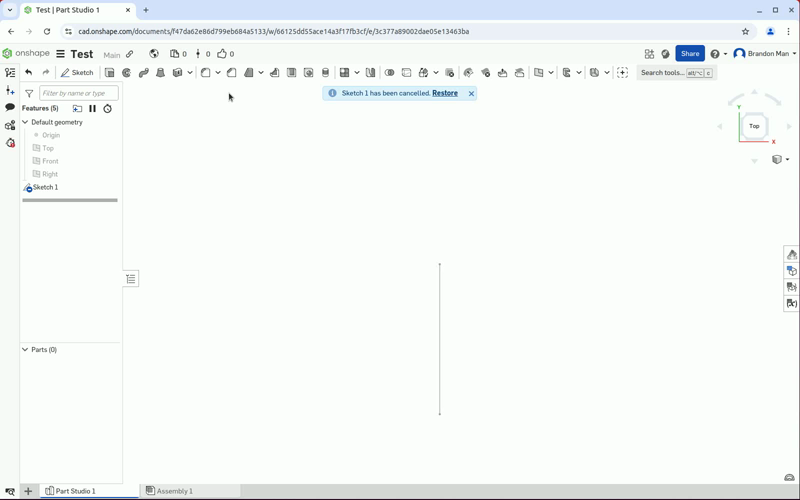
key(shift+s)
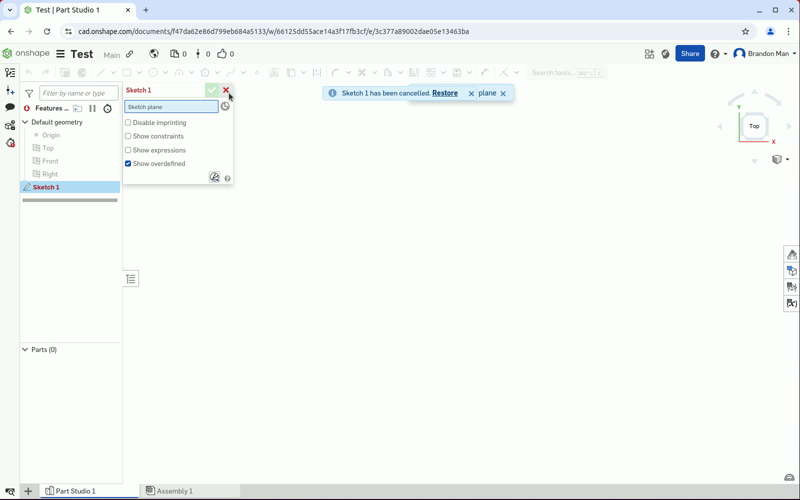
mouse_move(73, 150)
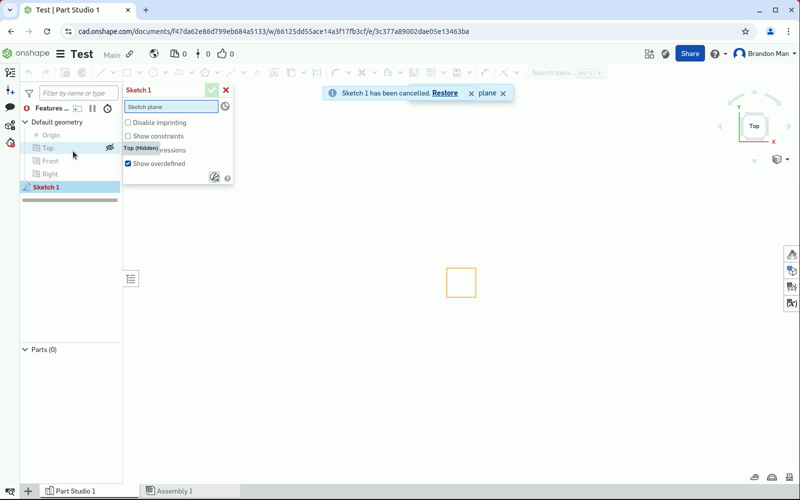
click(73, 150)
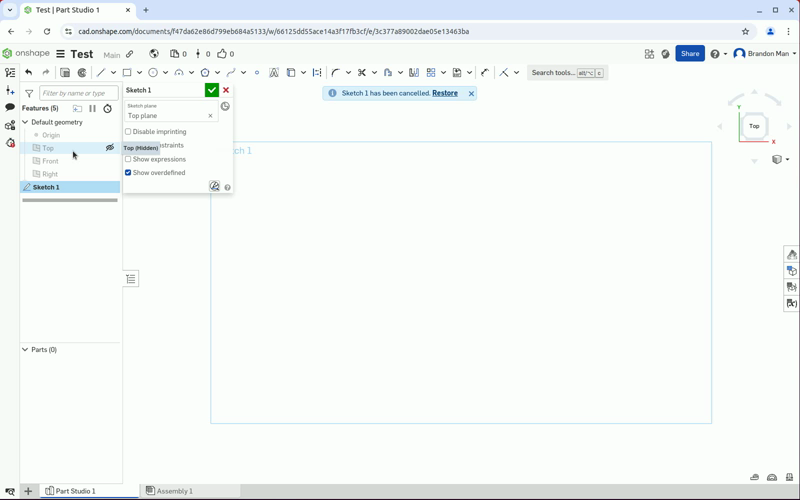
mouse_move(73, 352)
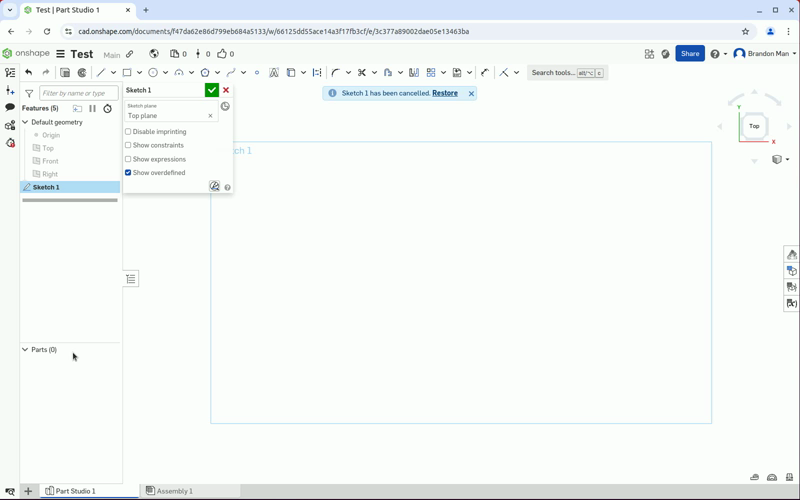
key(y)
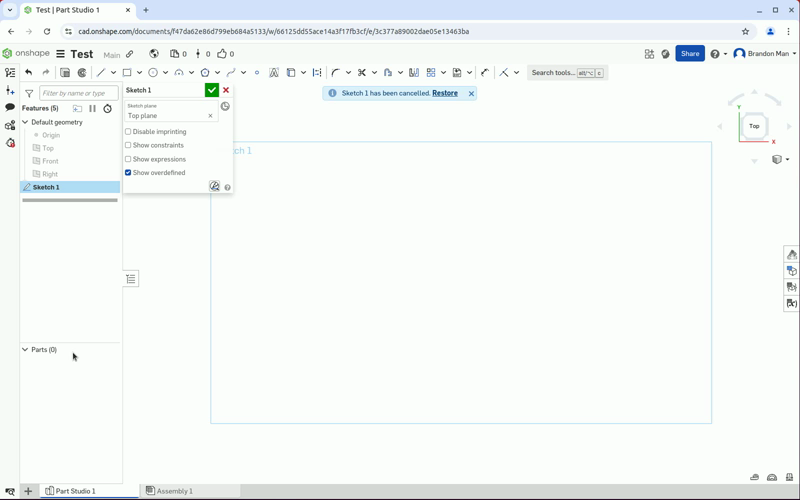
key(l)
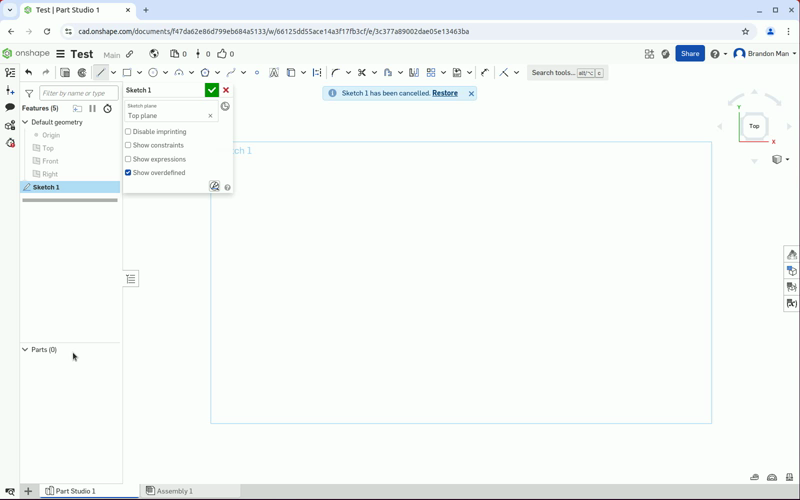
key_down(shift)
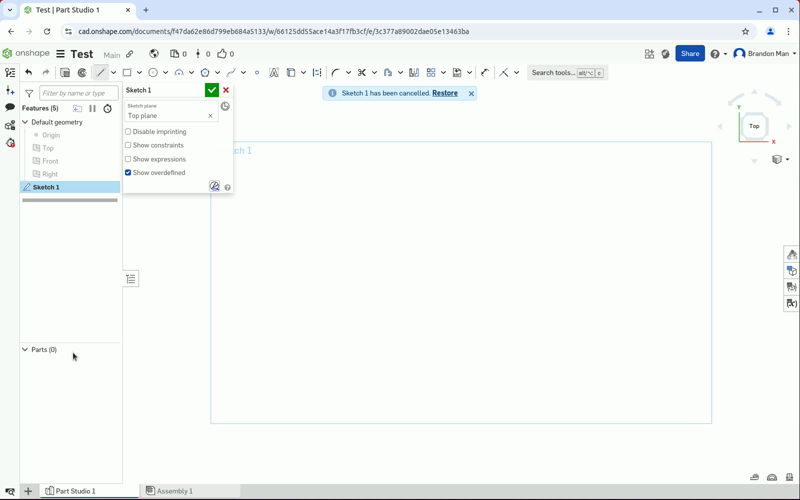
mouse_move(418, 293)
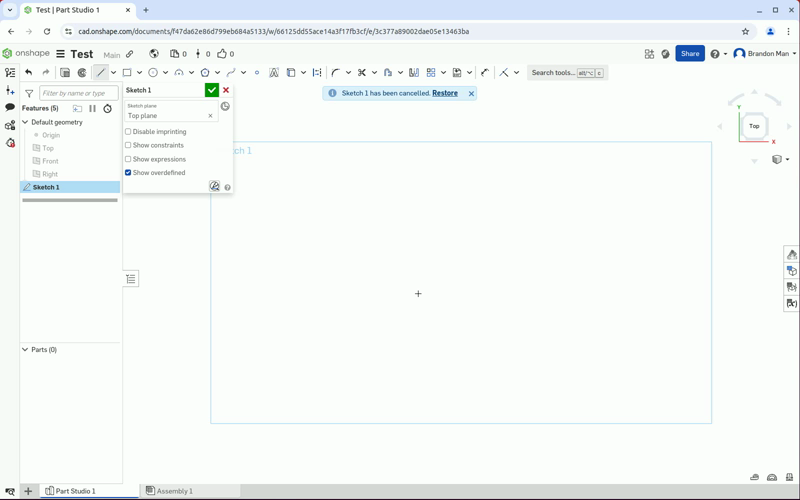
click(418, 293)
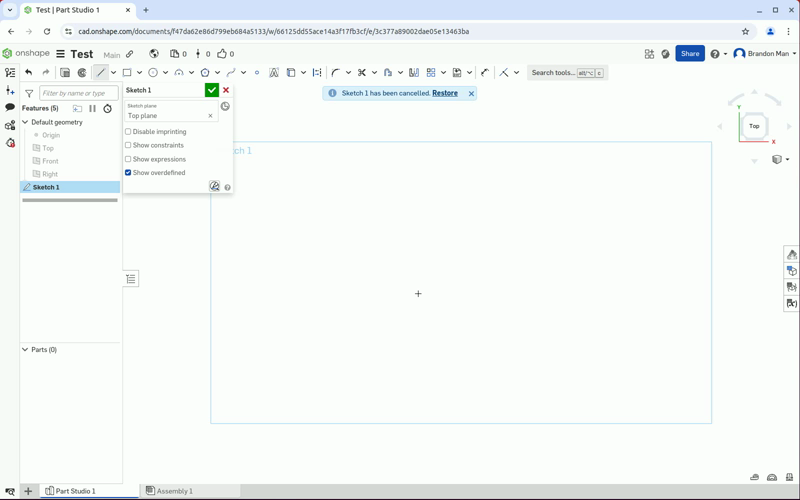
key_up(shift)
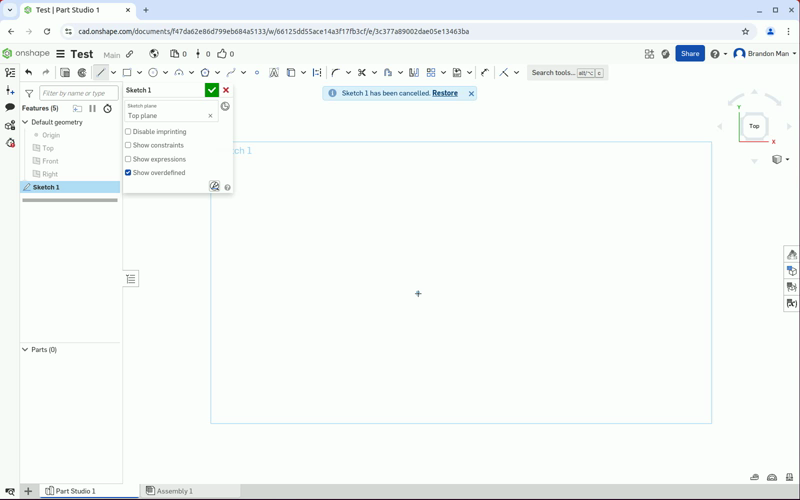
key_down(shift)
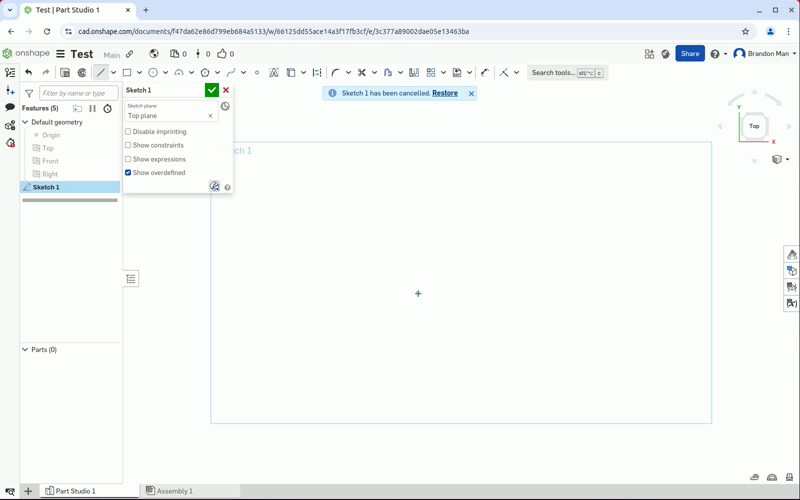
mouse_move(506, 293)
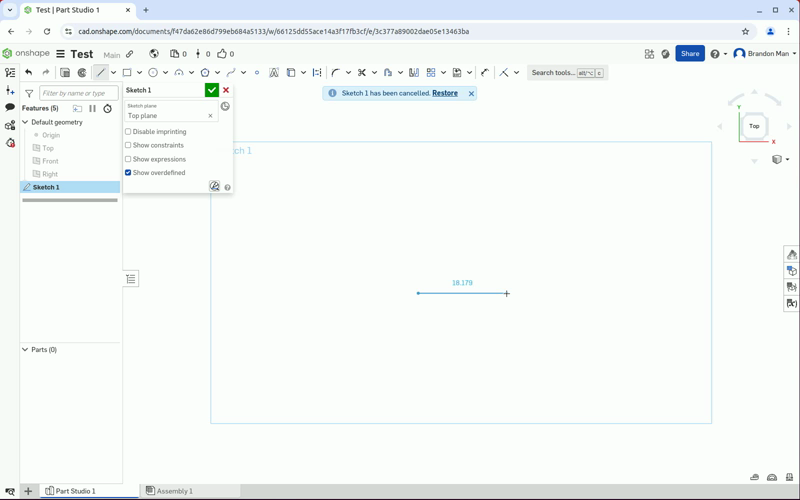
click(506, 293)
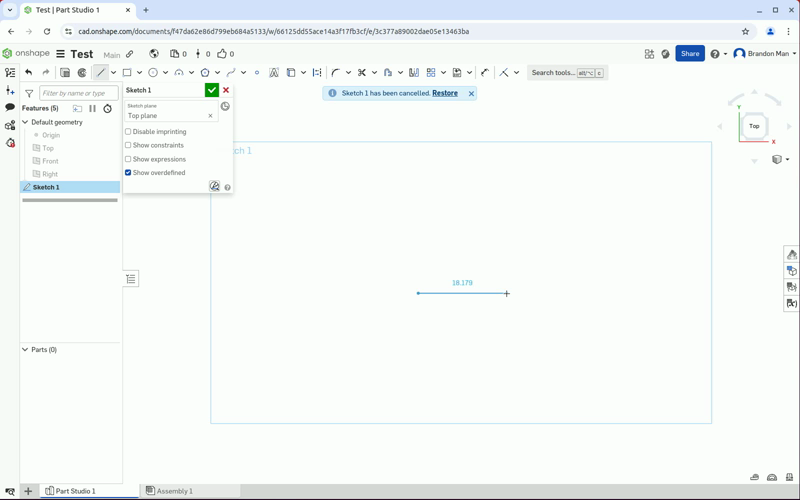
key_up(shift)
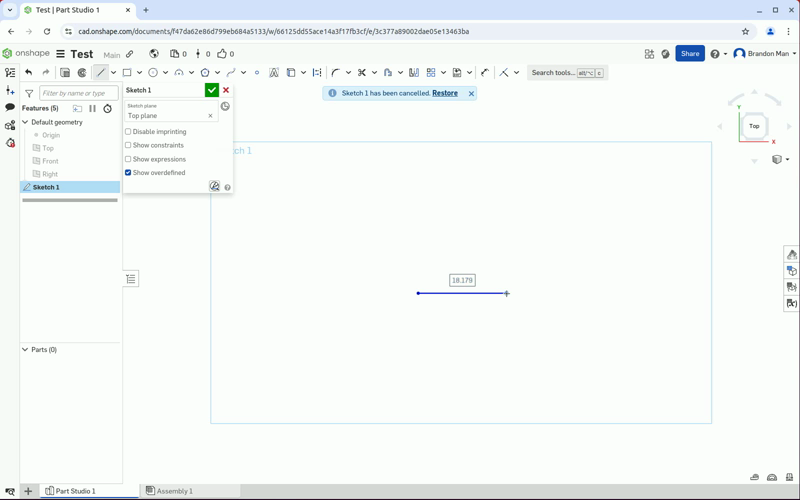
key_down(shift)
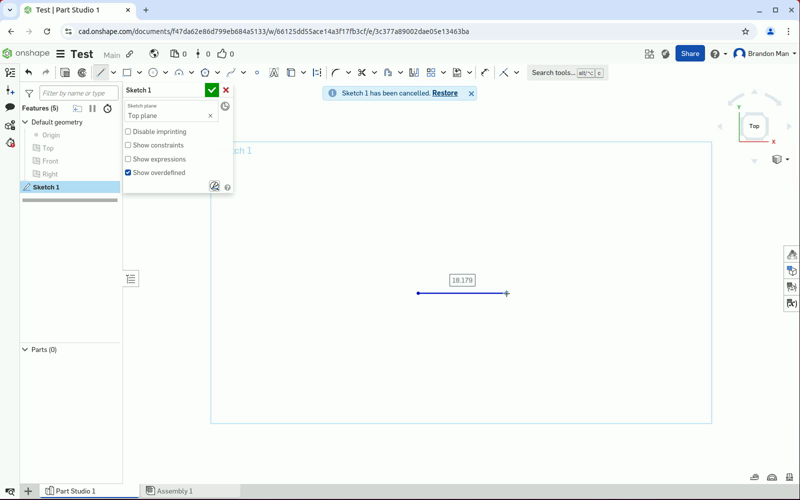
mouse_move(506, 170)
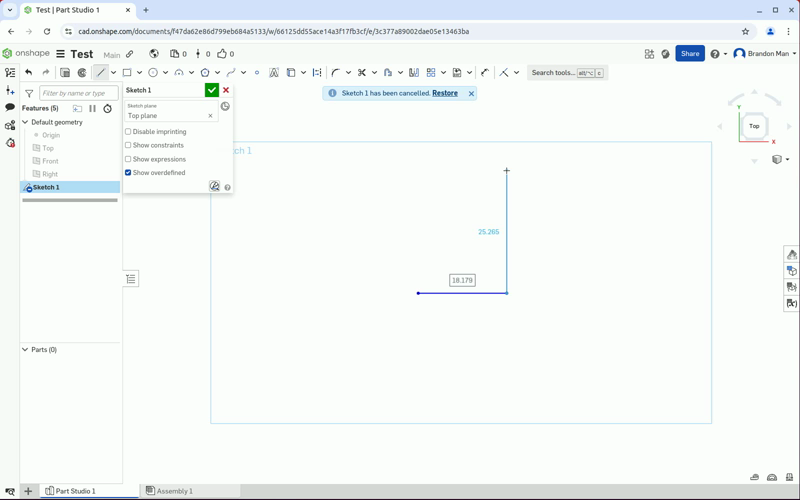
click(506, 170)
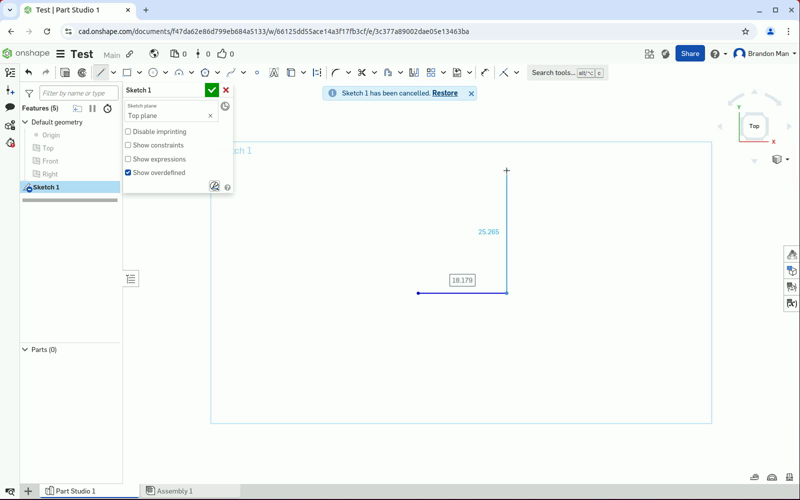
key_up(shift)
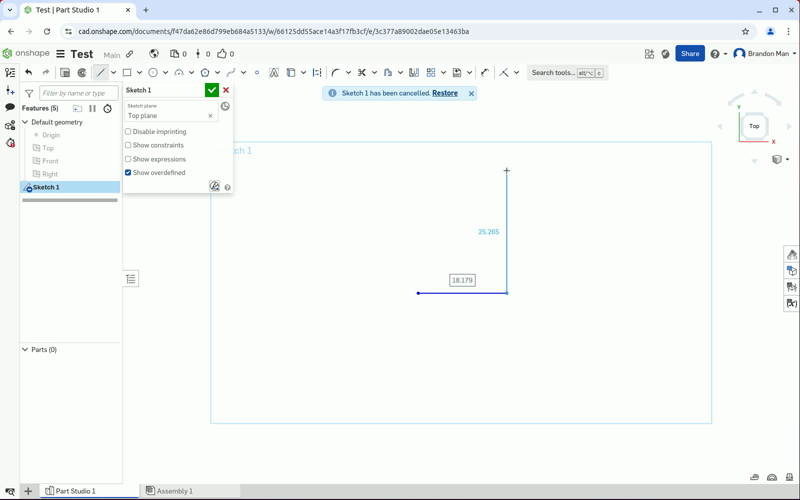
key_down(shift)
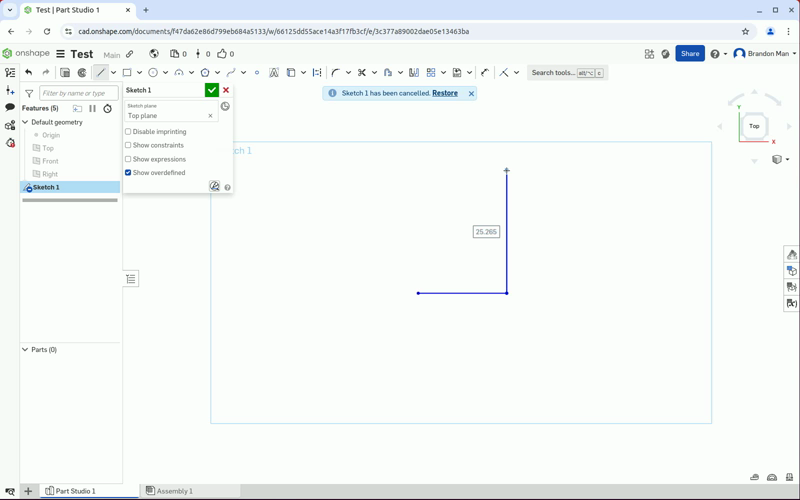
mouse_move(418, 170)
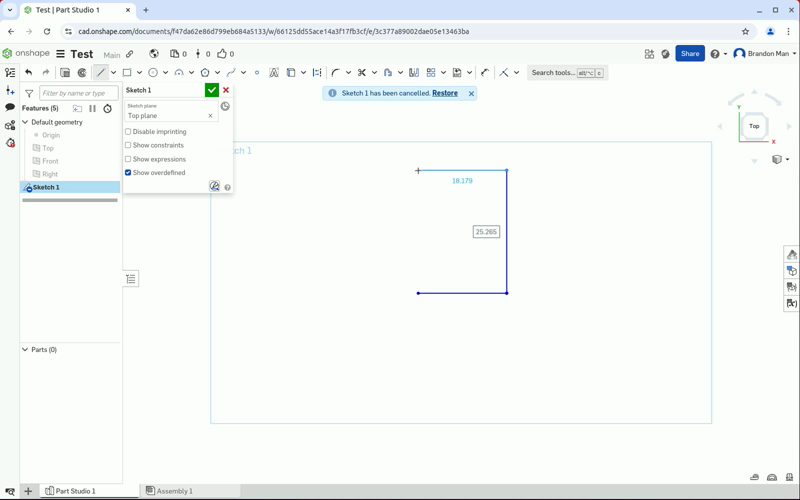
click(418, 170)
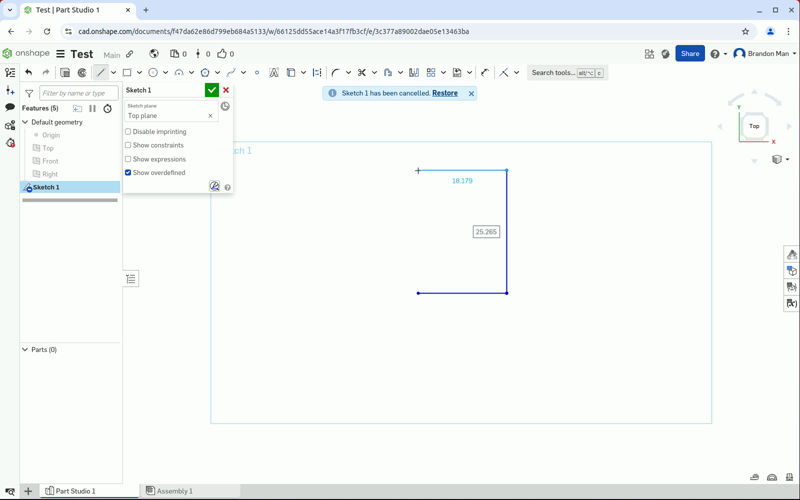
key_up(shift)
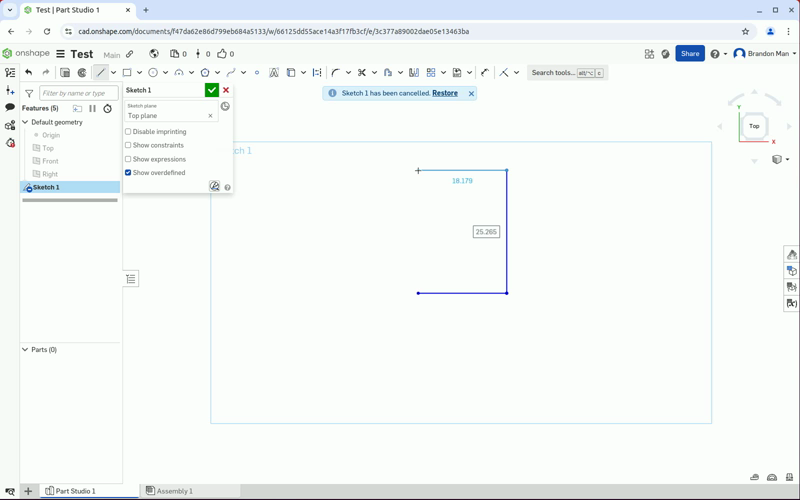
key_down(shift)
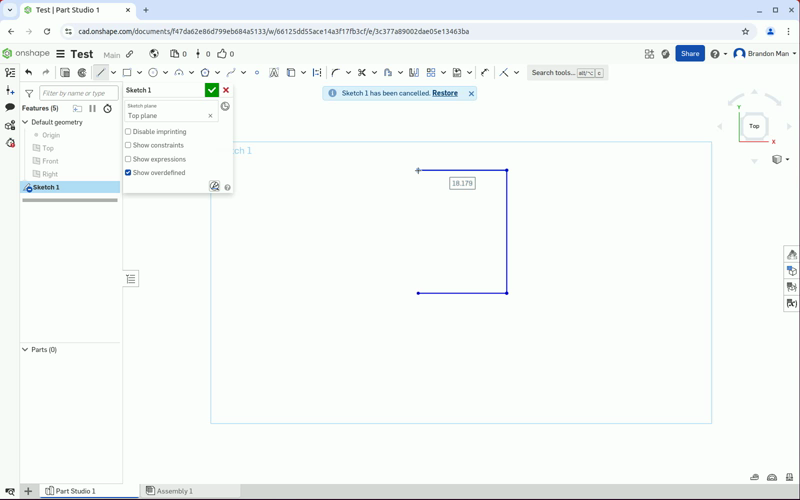
mouse_move(418, 293)
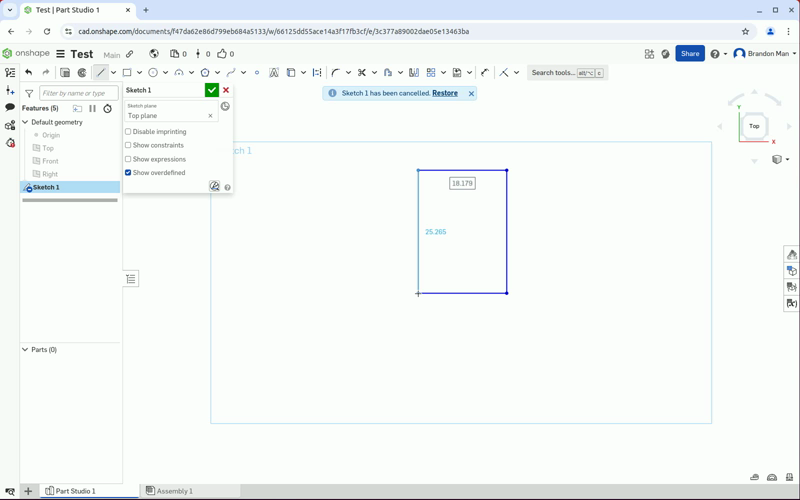
key_up(shift)
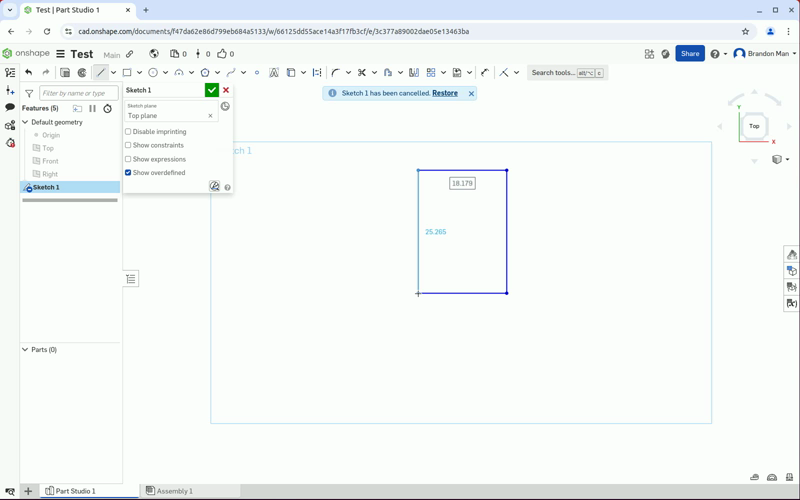
click(418, 293)
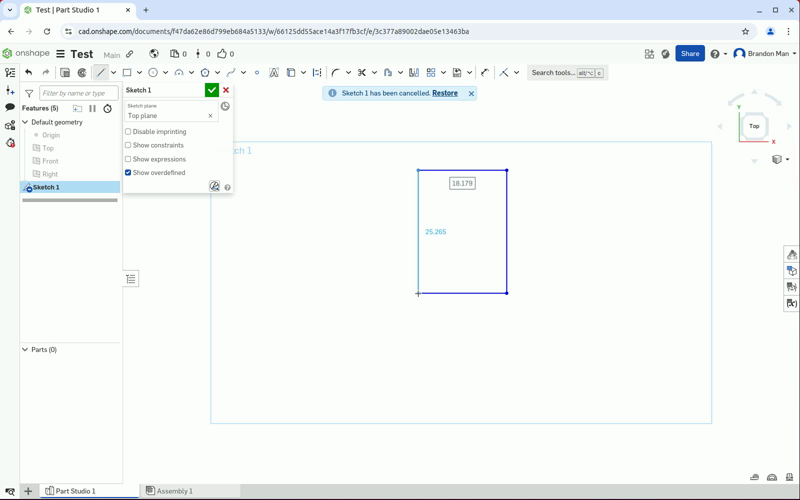
key(esc)
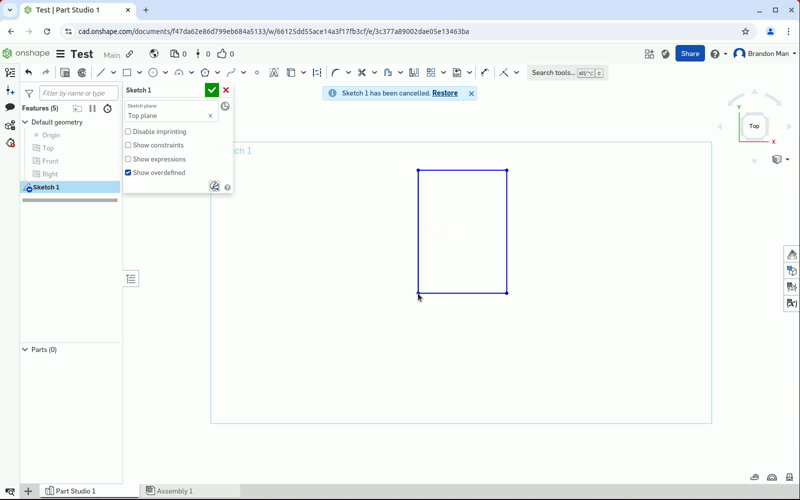
mouse_move(442, 285)
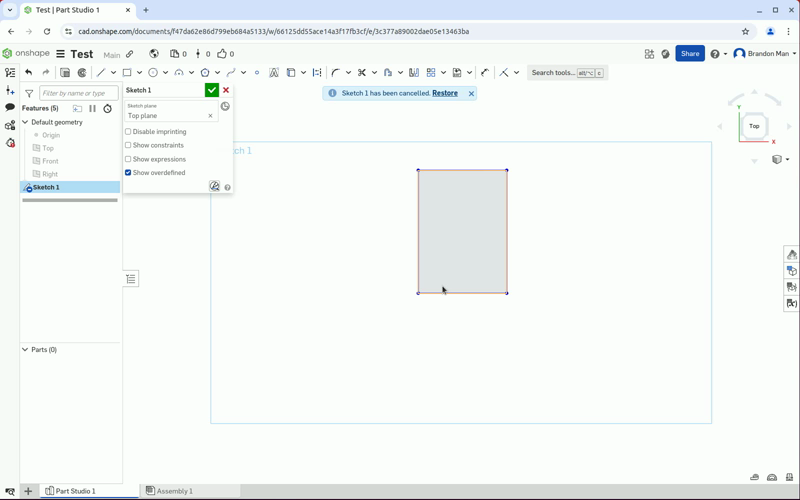
click(442, 285)
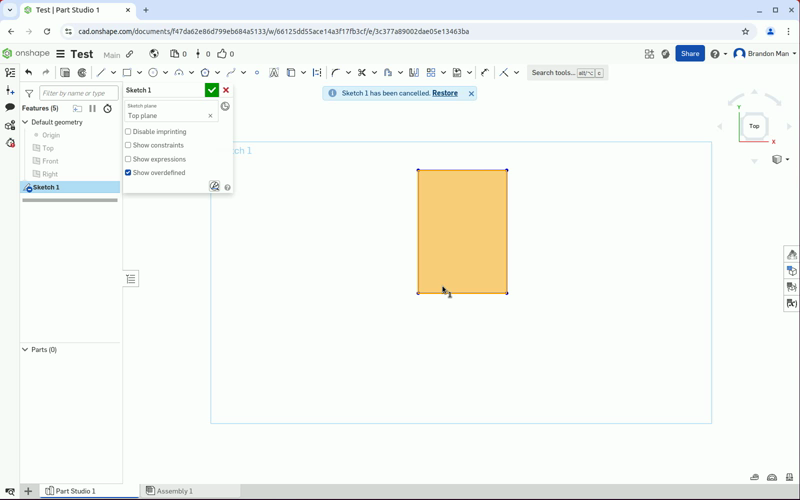
mouse_move(73, 352)
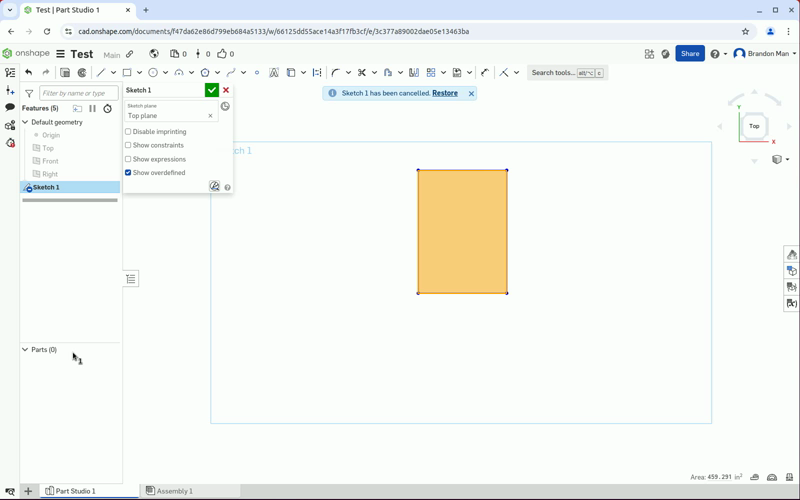
key(shift+y)
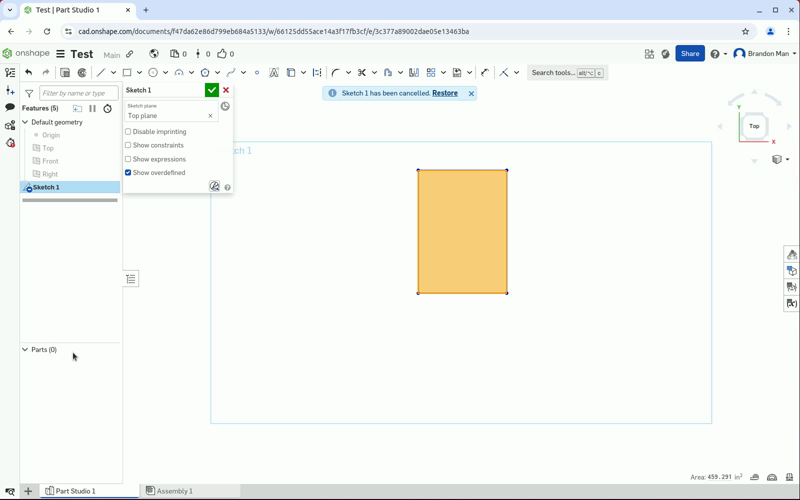
key(shift+e)
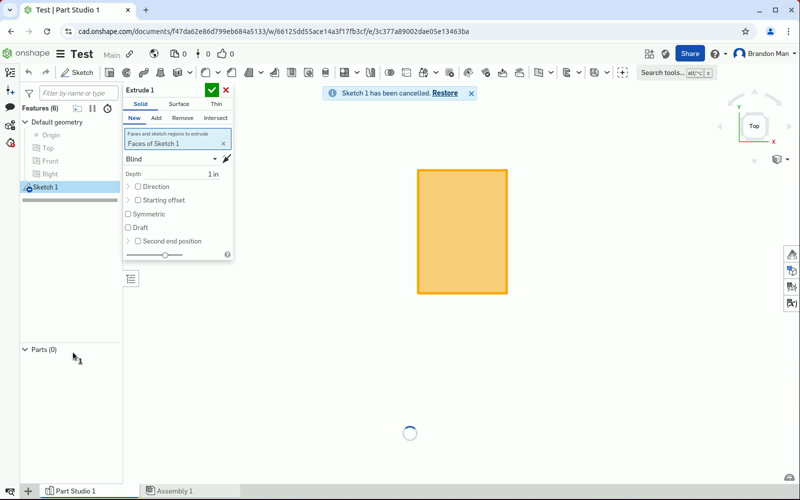
mouse_move(143, 106)
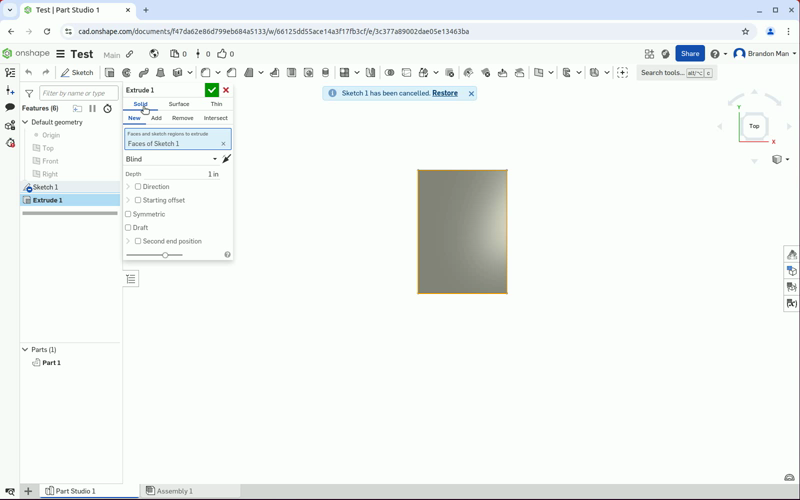
click(143, 106)
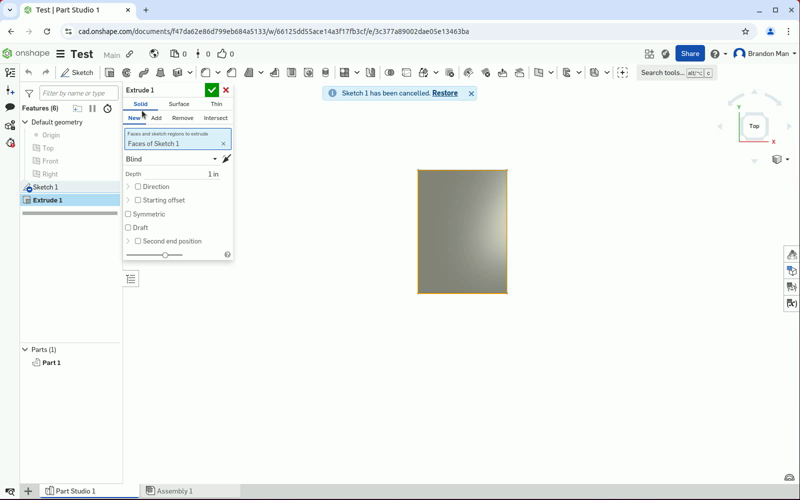
mouse_move(137, 120)
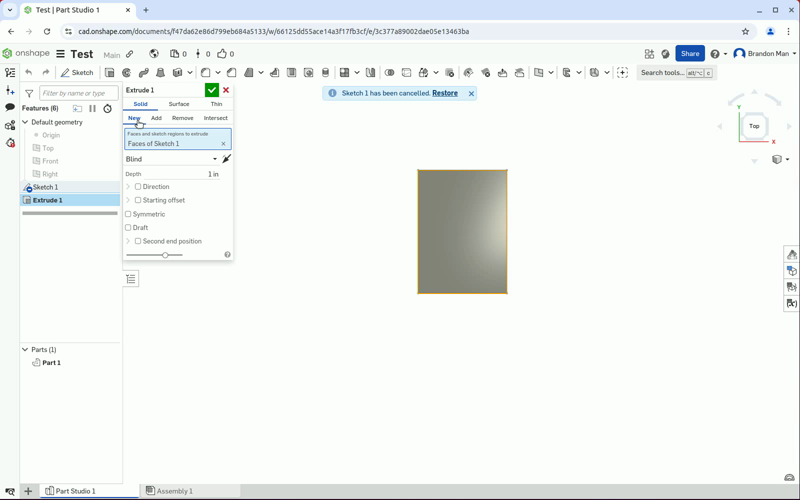
click(137, 120)
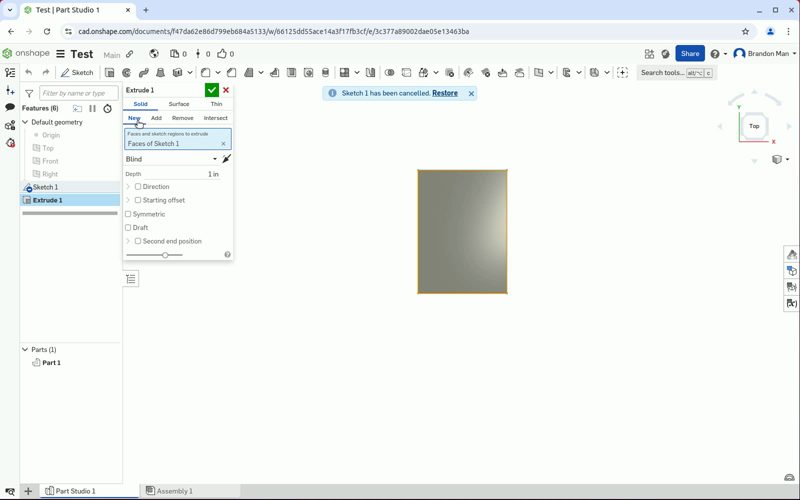
key(tab, 4)
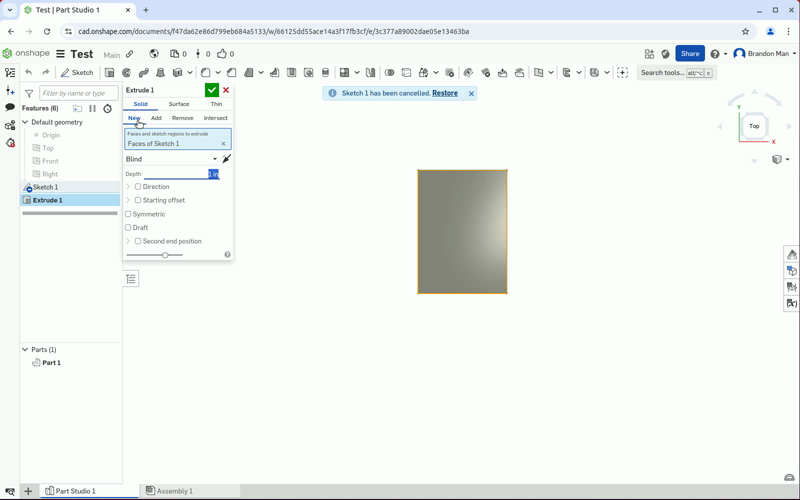
text(6.981)
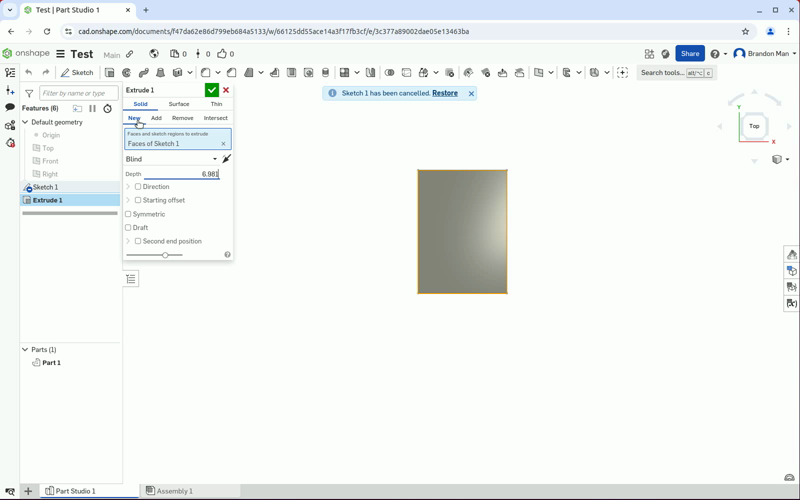
key(enter)
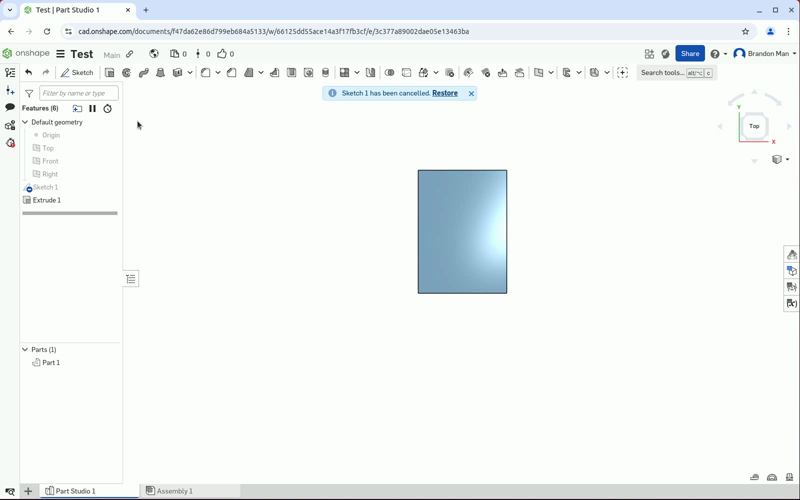
key(shift+h)
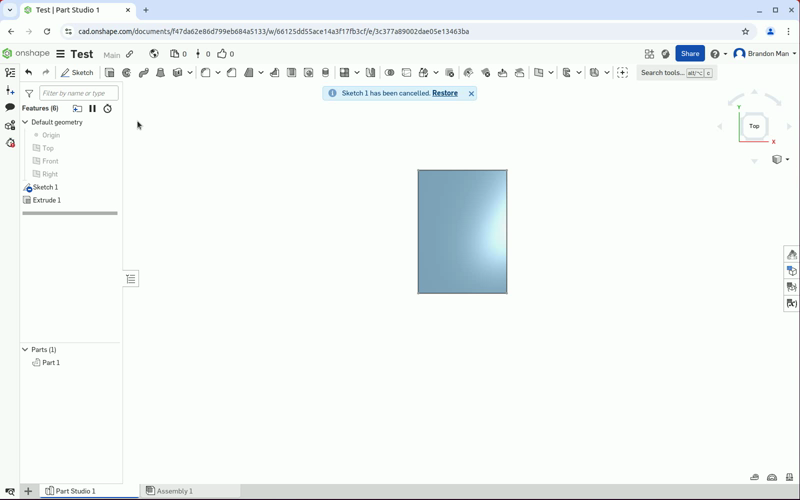
key(shift+h)
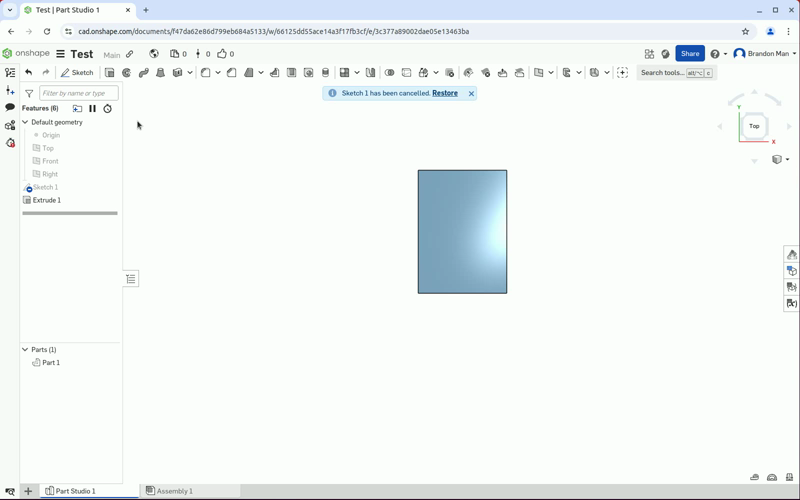
mouse_move(73, 189)
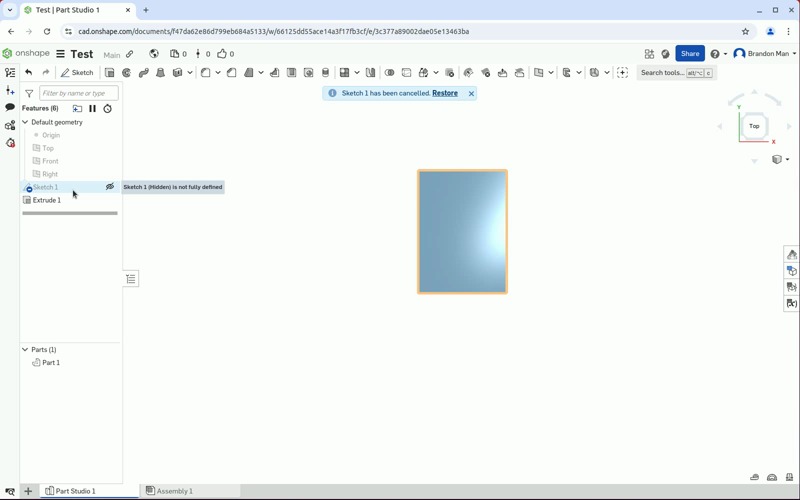
click(73, 189)
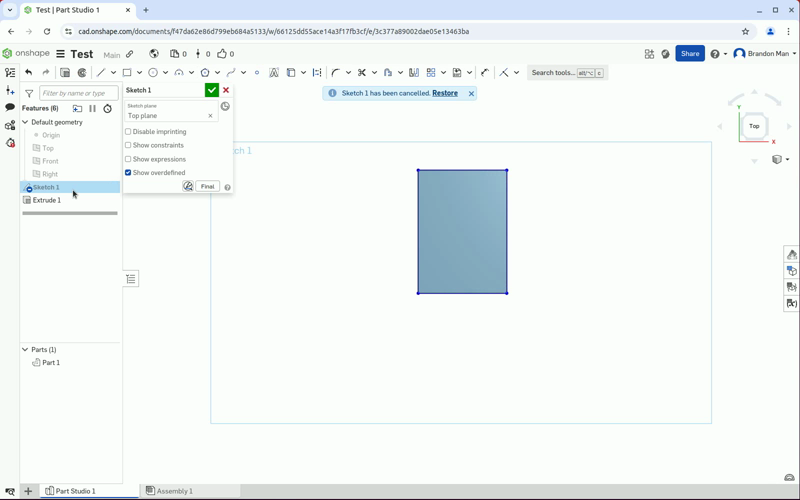
mouse_move(229, 92)
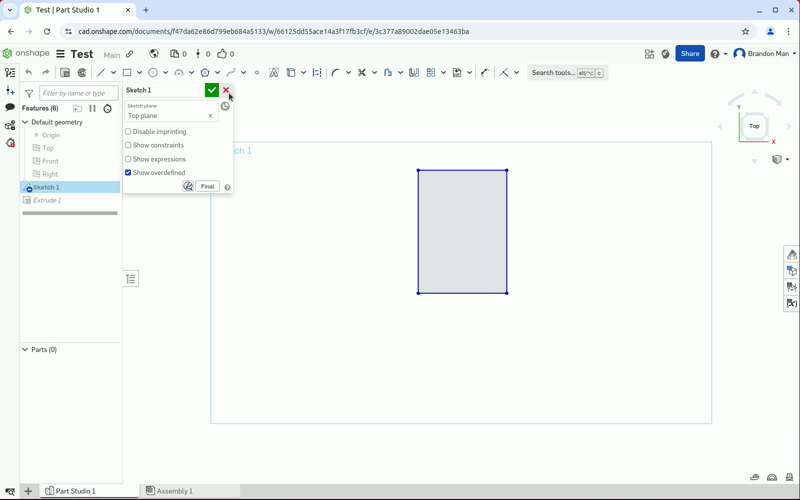
click(229, 92)
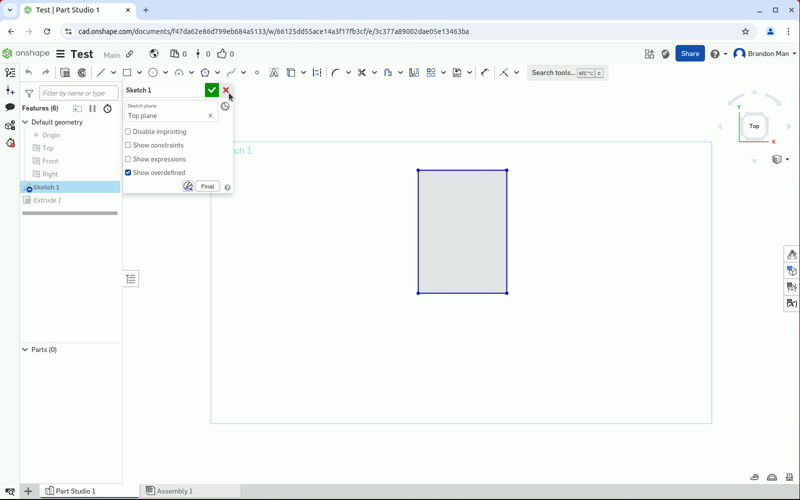
key(shift+s)
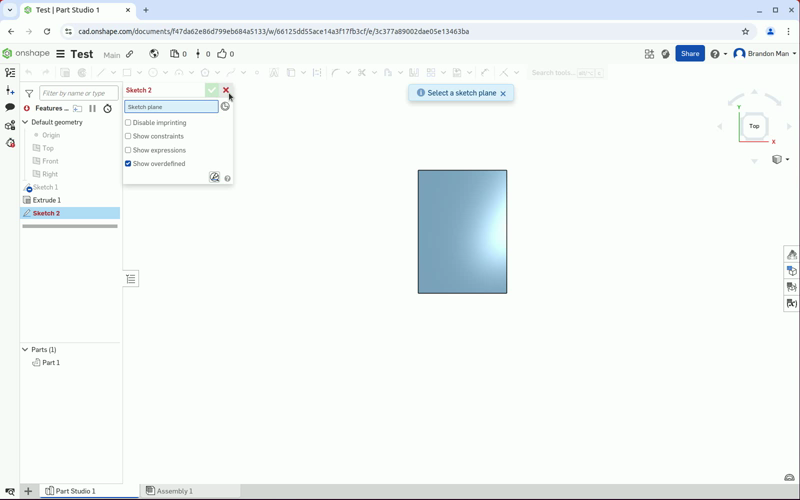
mouse_move(73, 150)
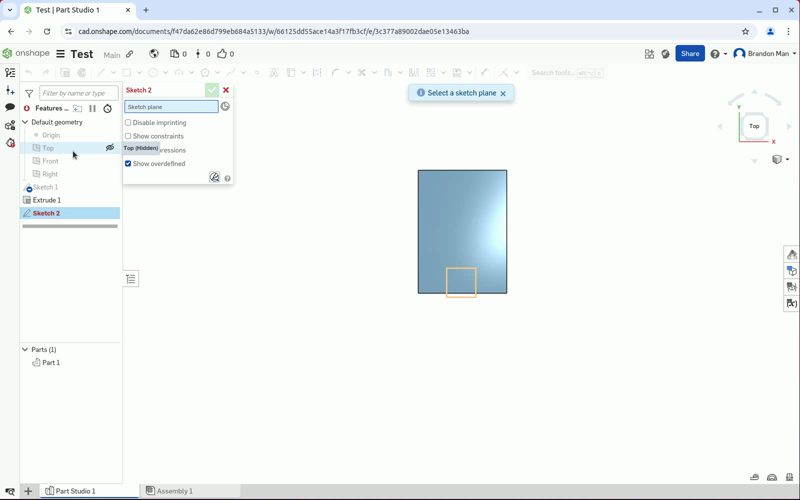
click(73, 150)
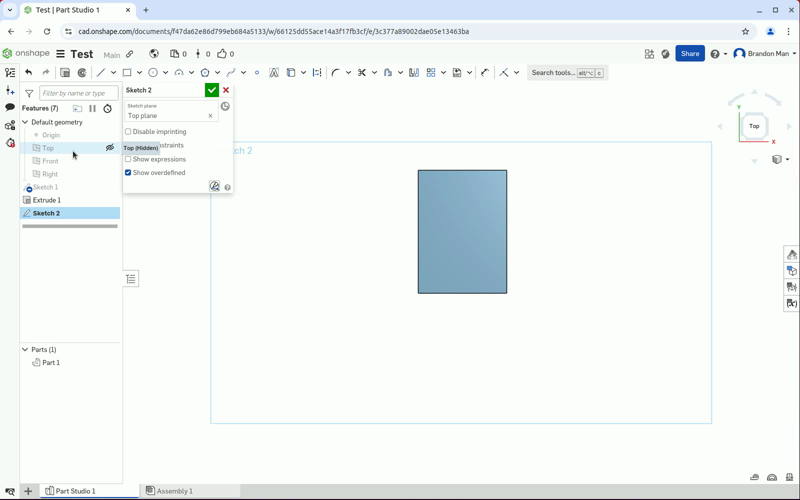
mouse_move(73, 352)
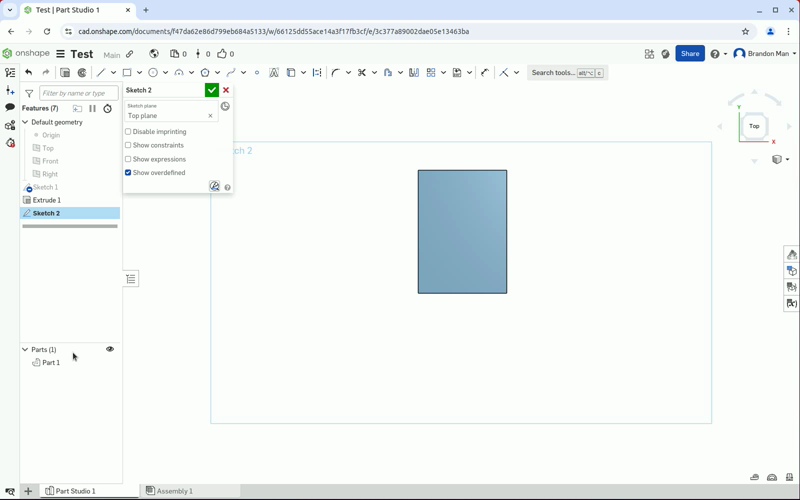
key(y)
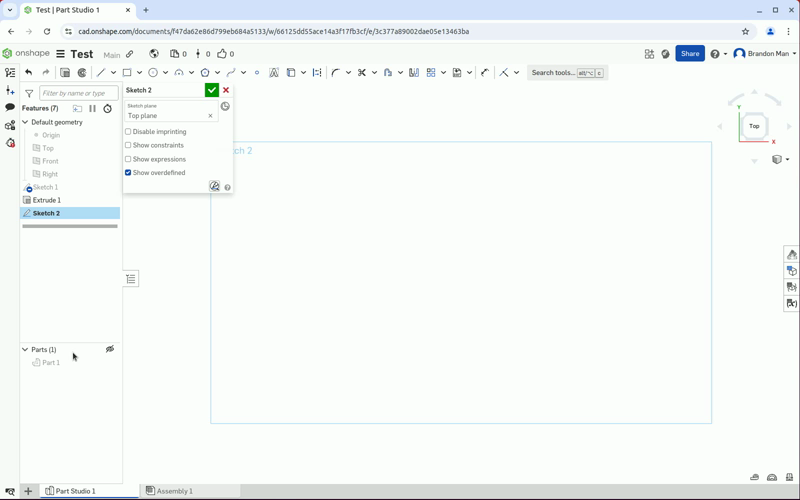
key(l)
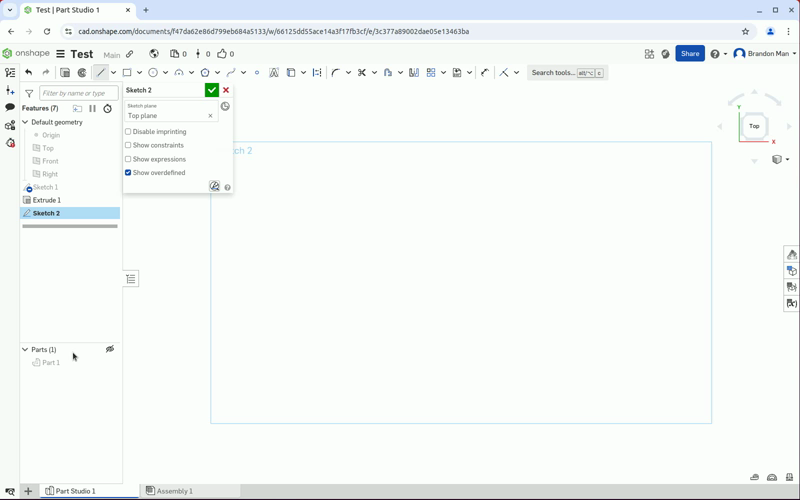
key_down(shift)
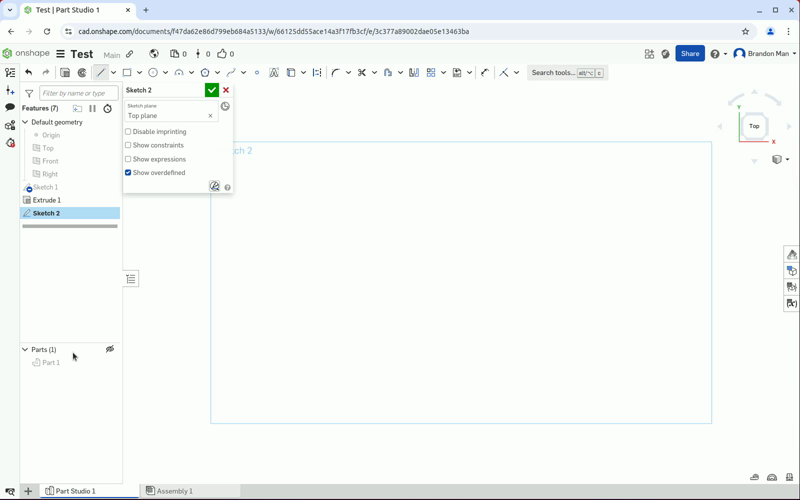
mouse_move(418, 293)
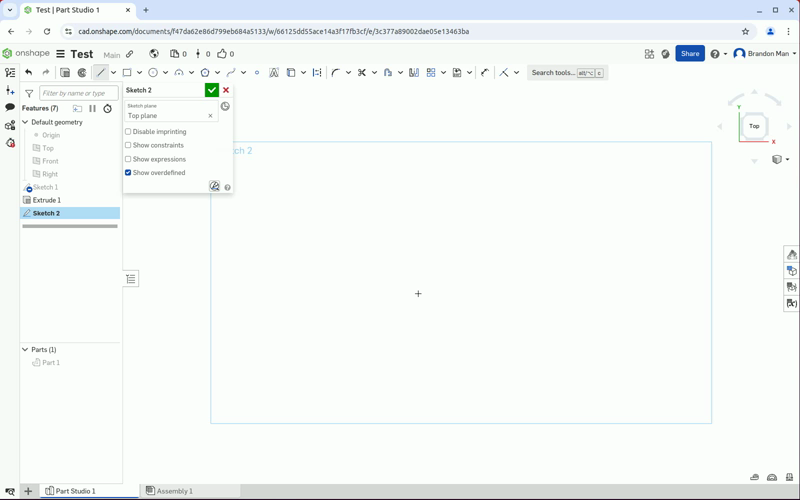
click(418, 293)
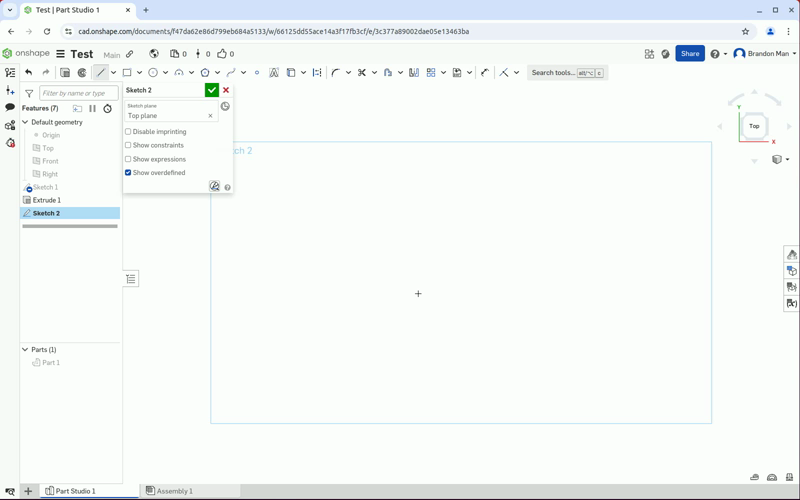
key_up(shift)
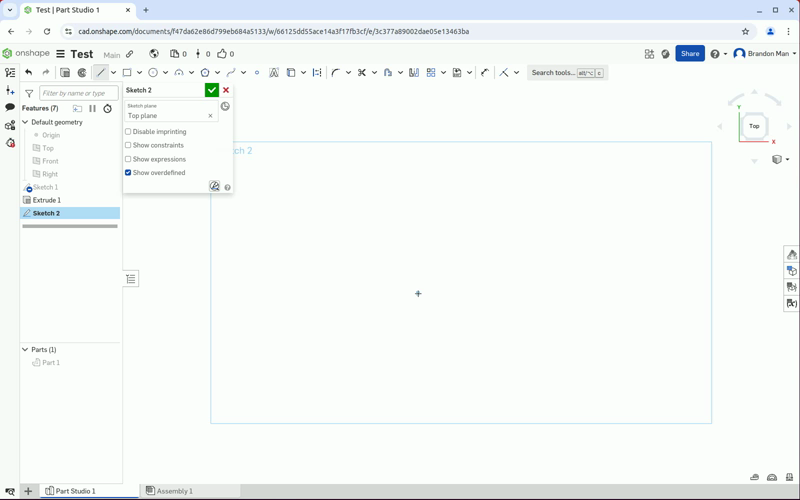
key_down(shift)
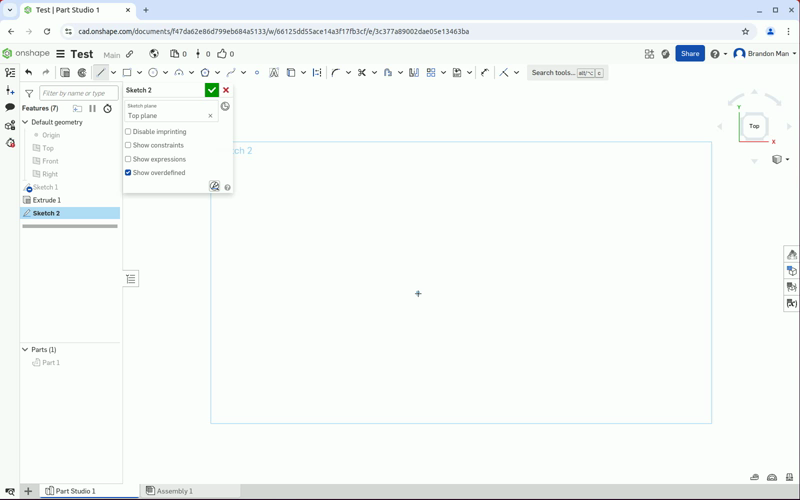
mouse_move(506, 293)
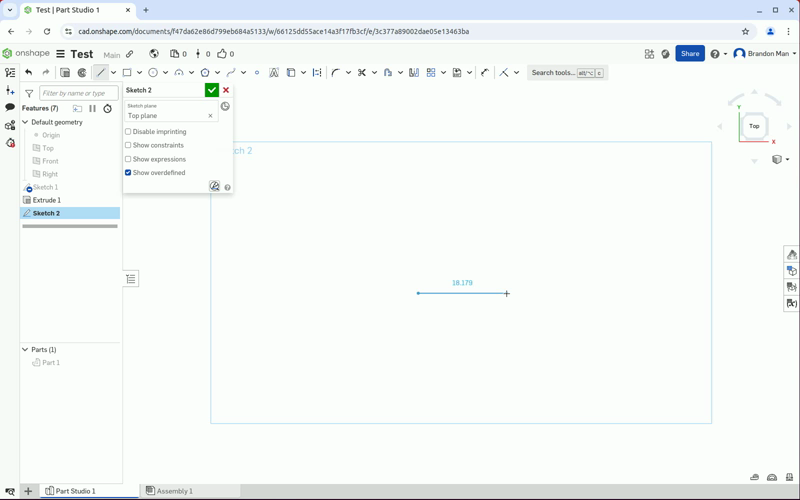
click(506, 293)
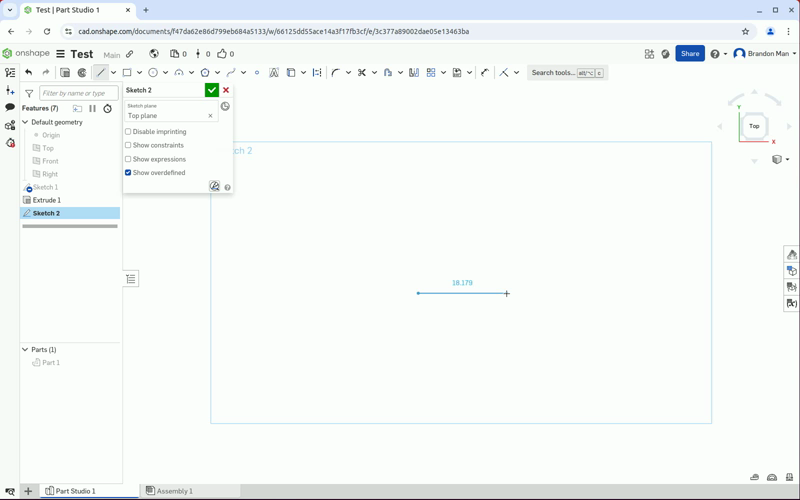
key_up(shift)
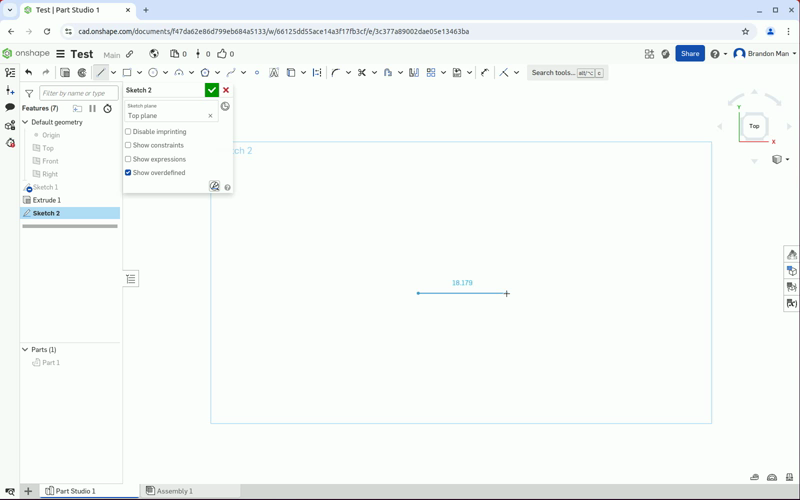
key_down(shift)
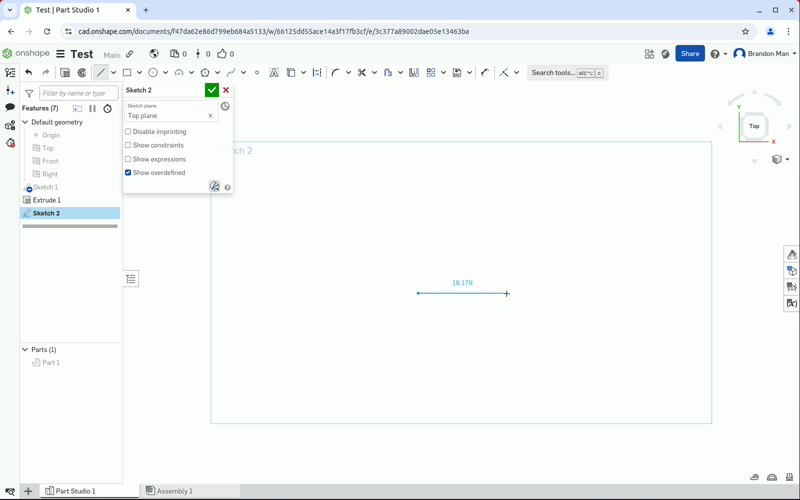
mouse_move(506, 170)
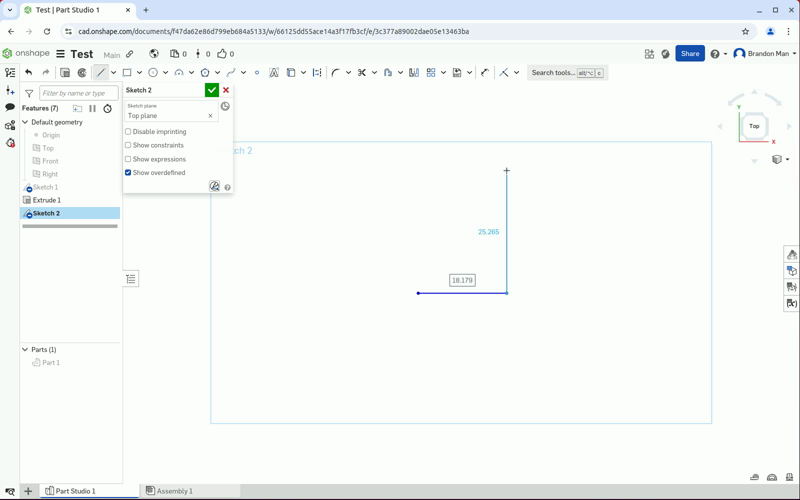
click(506, 170)
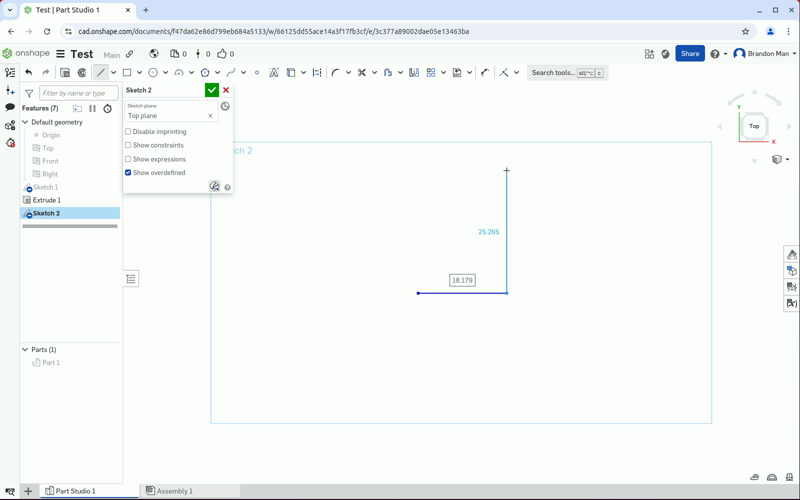
key_up(shift)
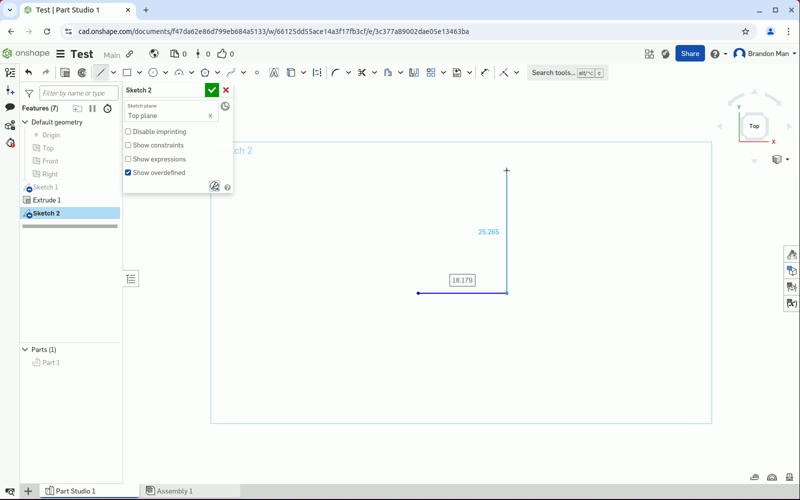
key_down(shift)
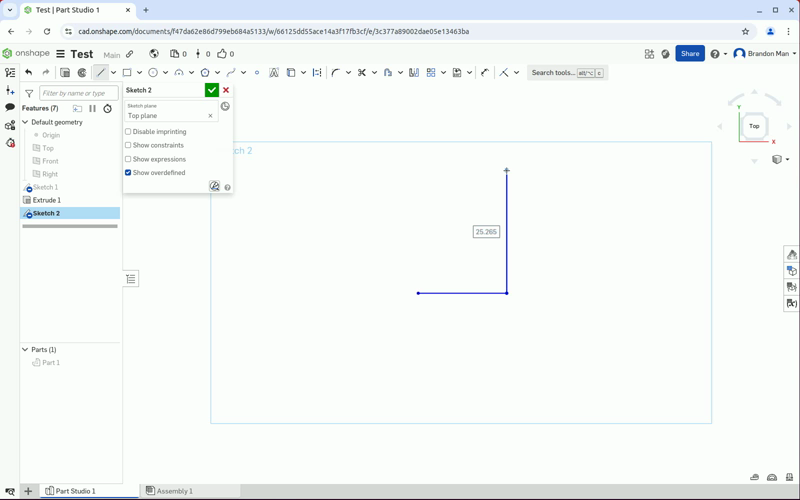
mouse_move(418, 170)
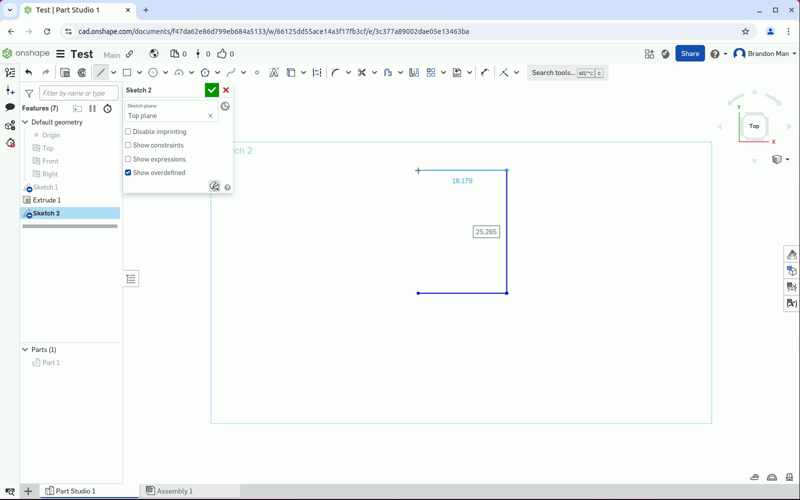
click(418, 170)
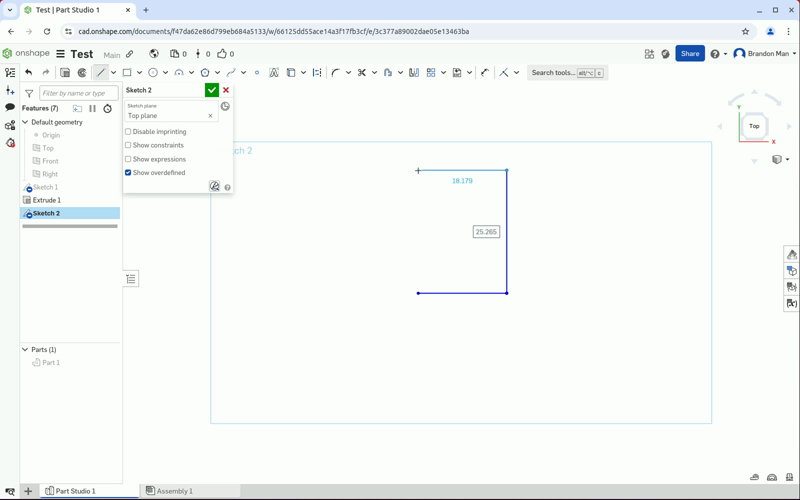
key_up(shift)
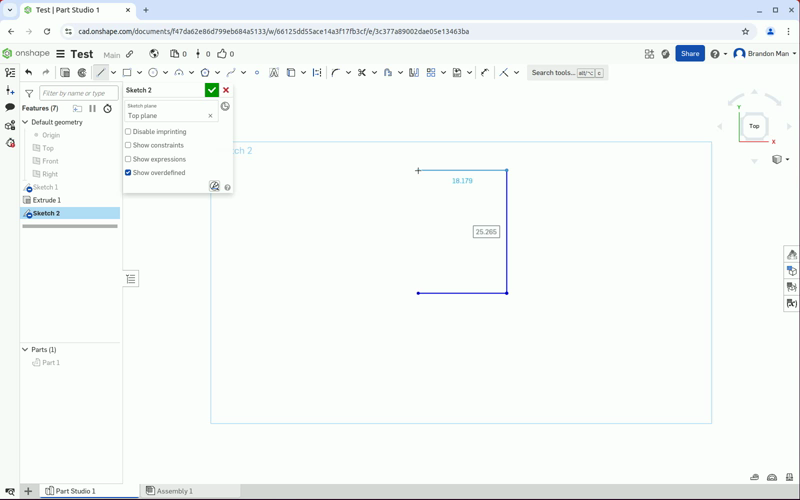
key_down(shift)
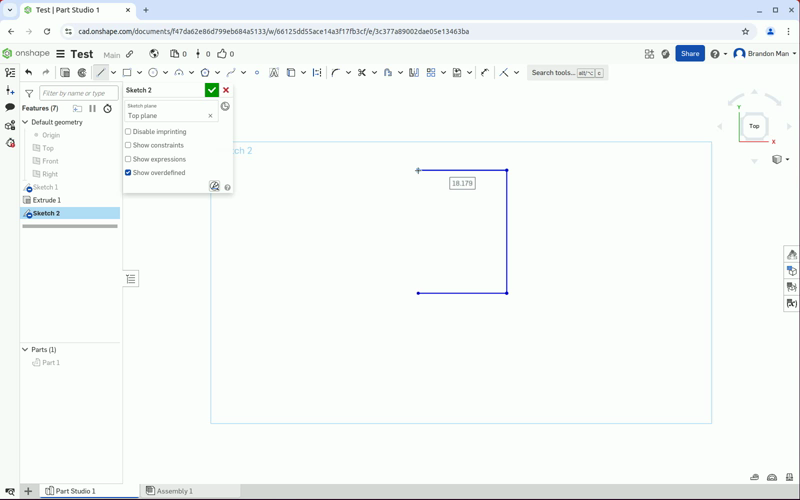
mouse_move(418, 293)
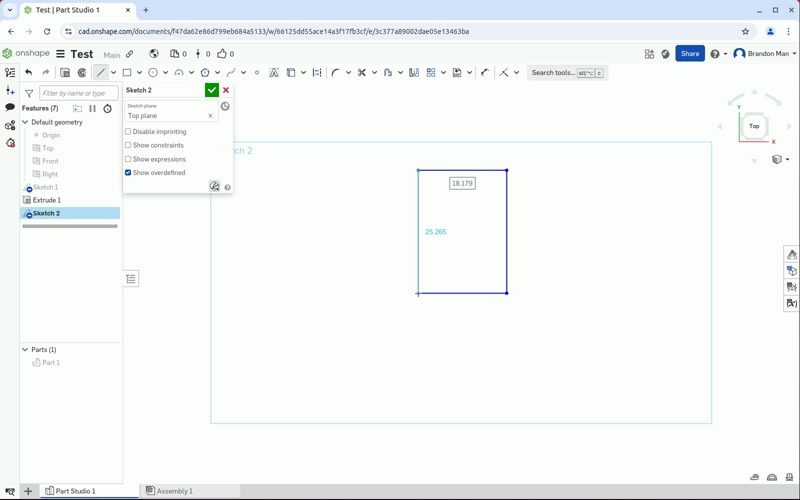
key_up(shift)
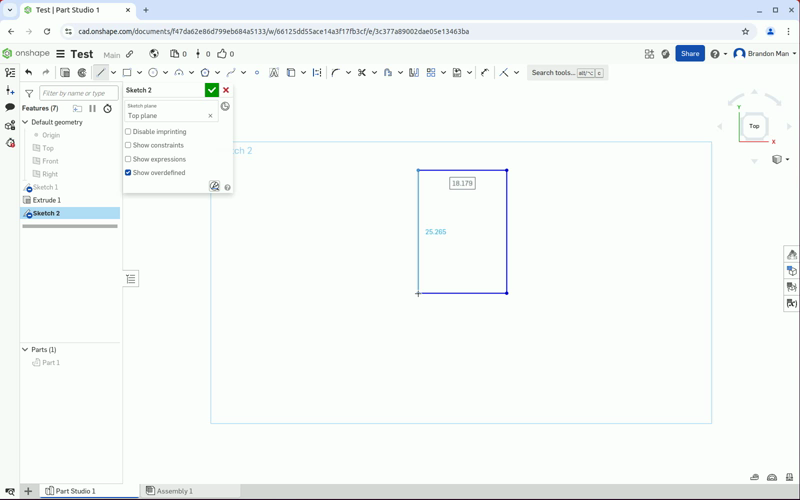
click(418, 293)
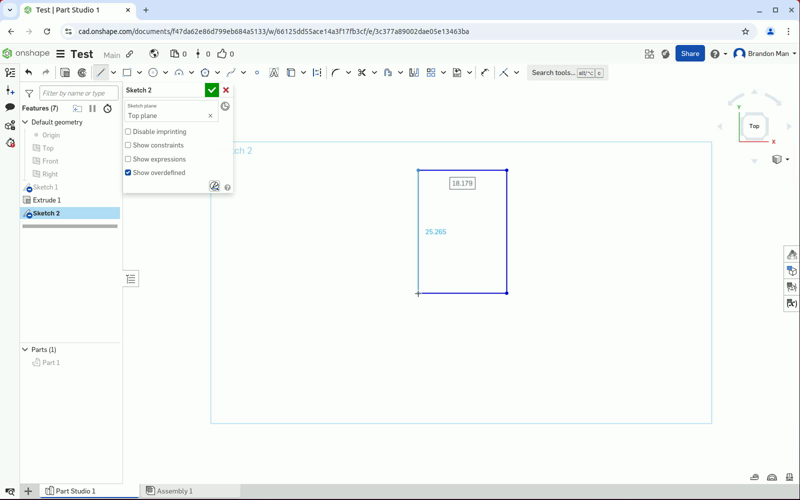
key(esc)
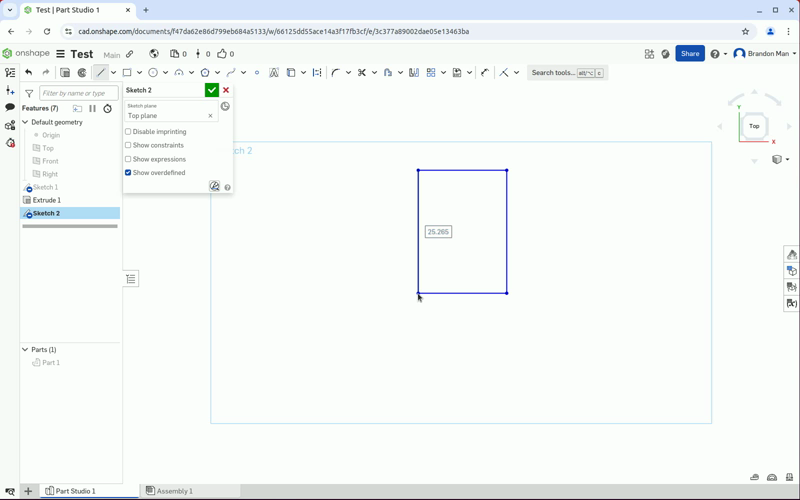
mouse_move(484, 242)
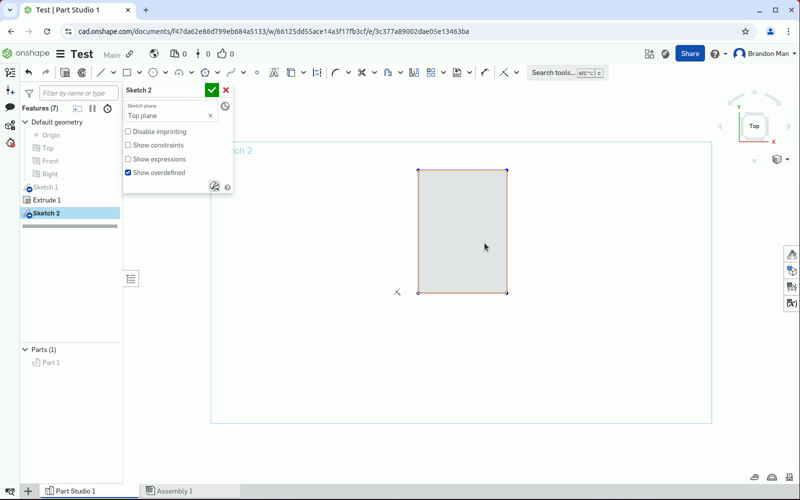
click(484, 242)
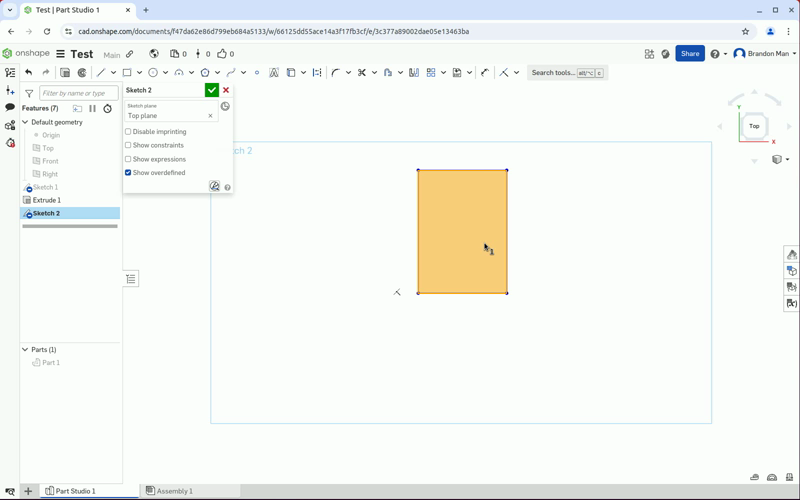
mouse_move(73, 352)
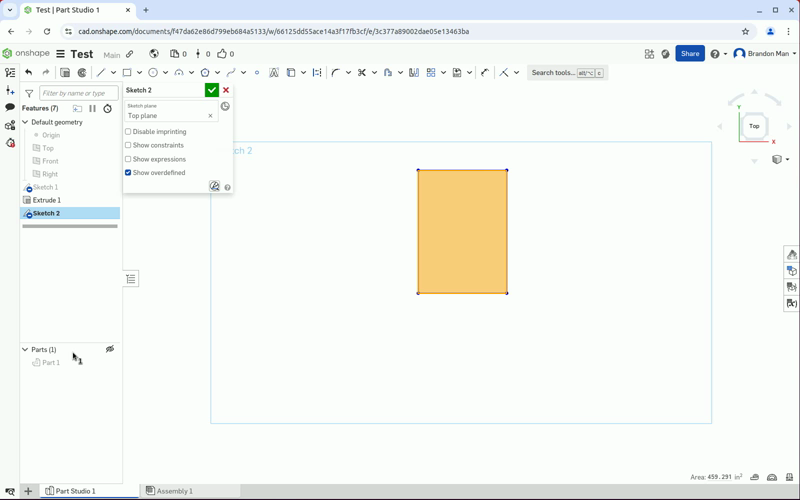
key(shift+y)
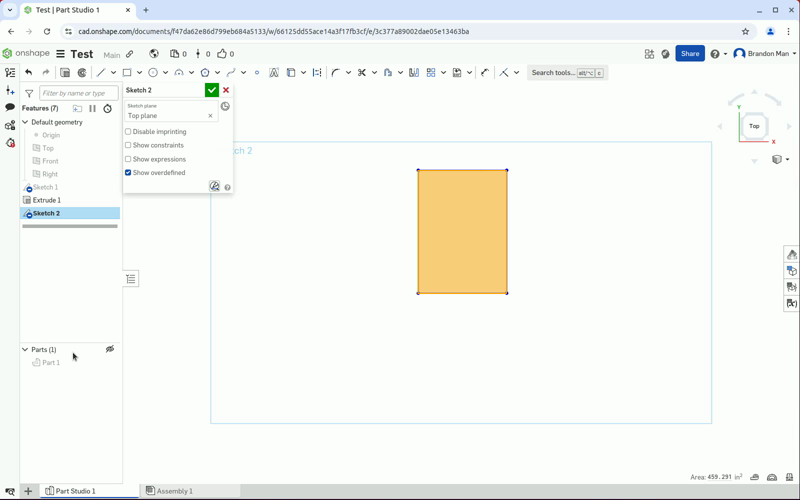
key(shift+e)
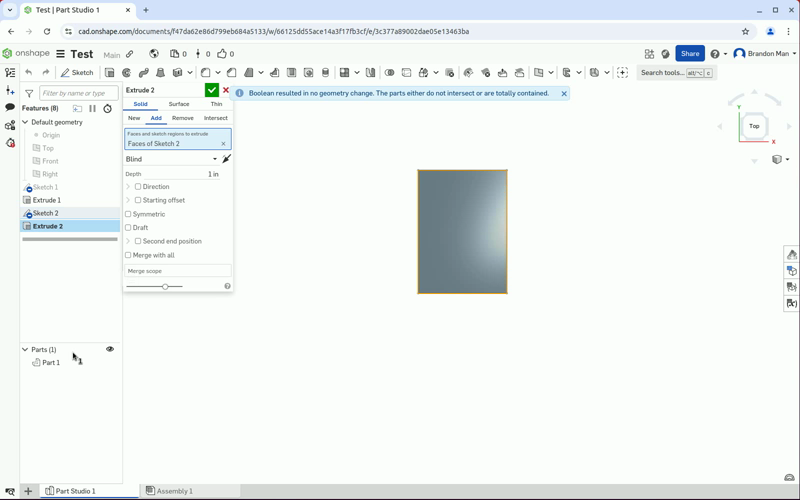
mouse_move(143, 106)
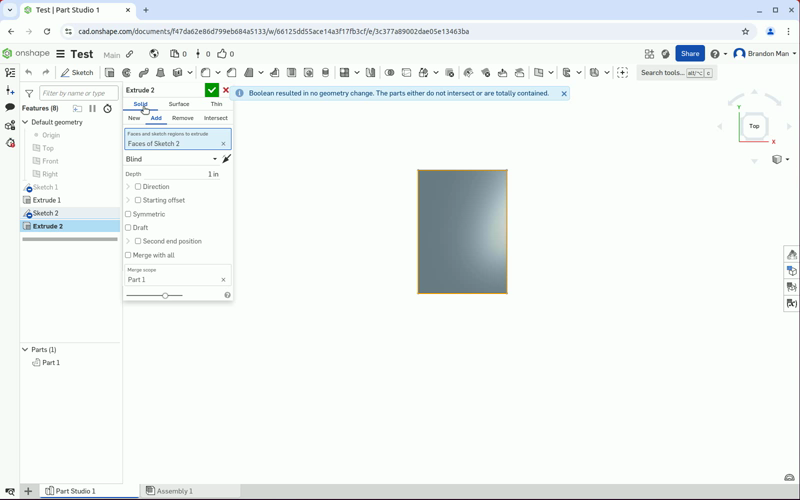
click(143, 106)
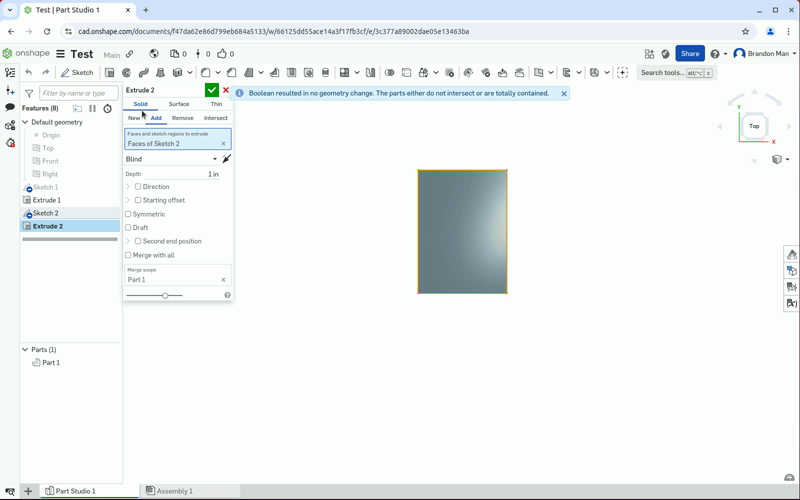
mouse_move(137, 120)
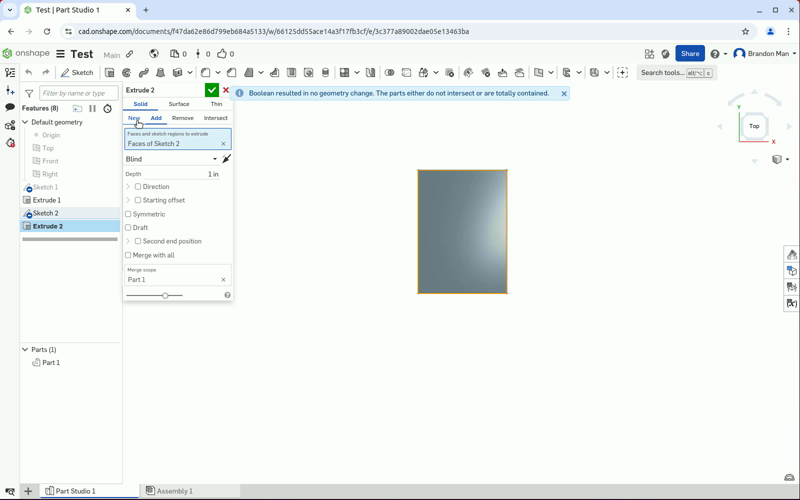
click(137, 120)
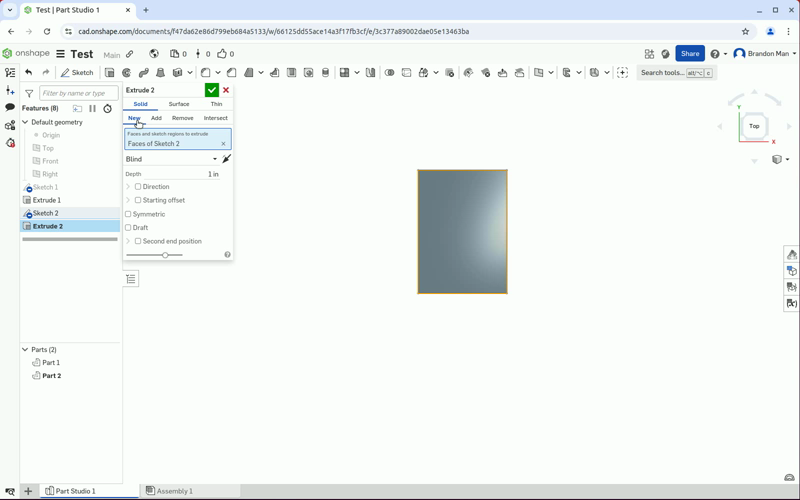
key(tab, 4)
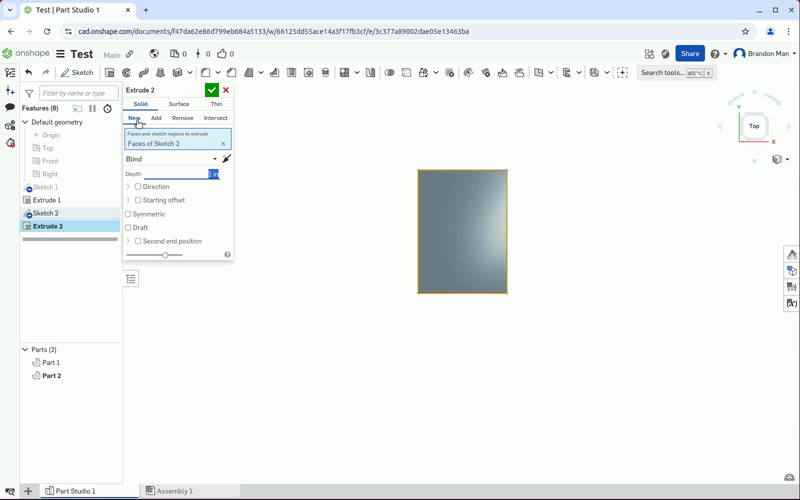
text(-2.166)
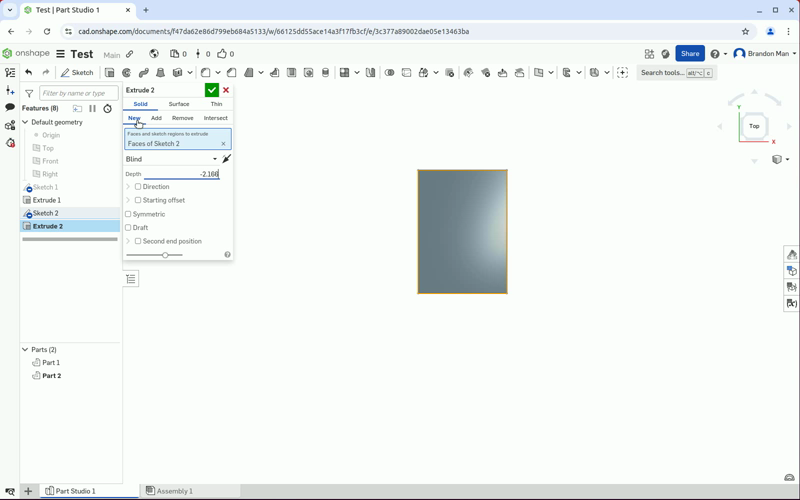
key(enter)
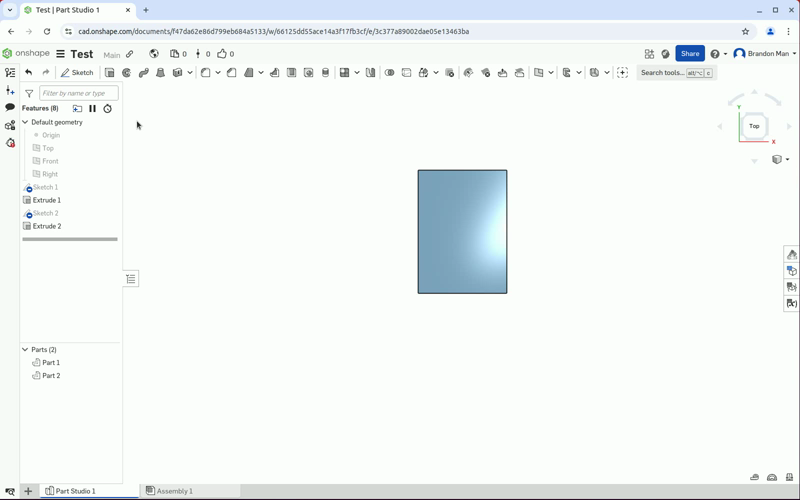
key(shift+h)
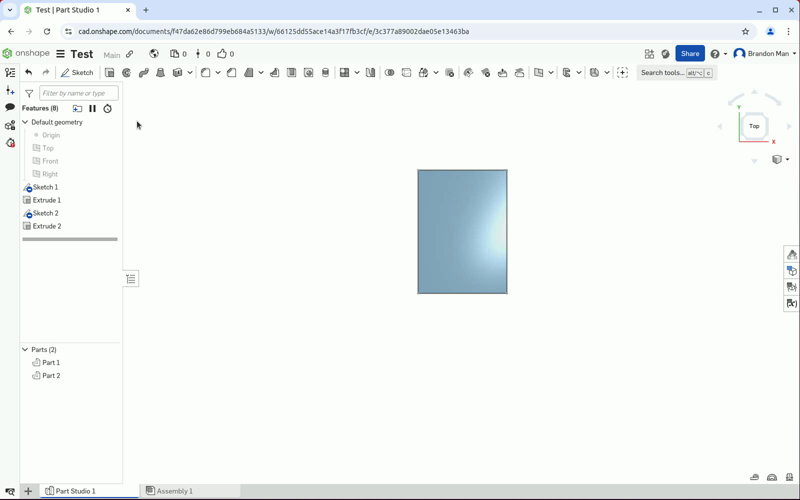
key(shift+h)
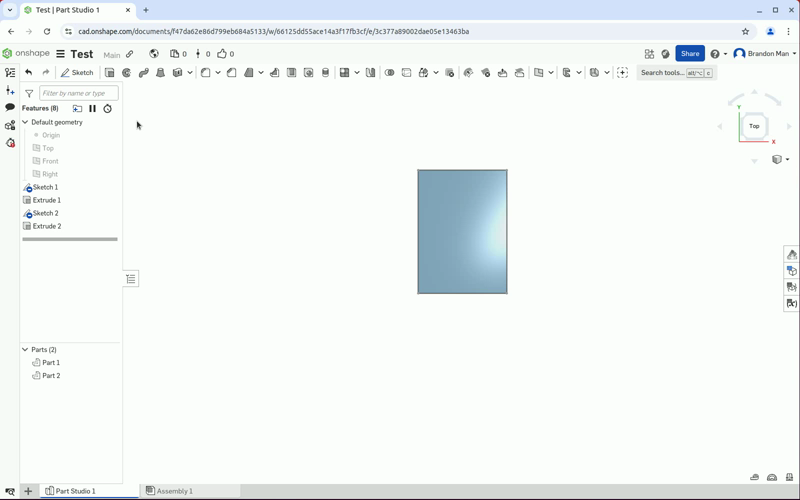
key(shift+7)
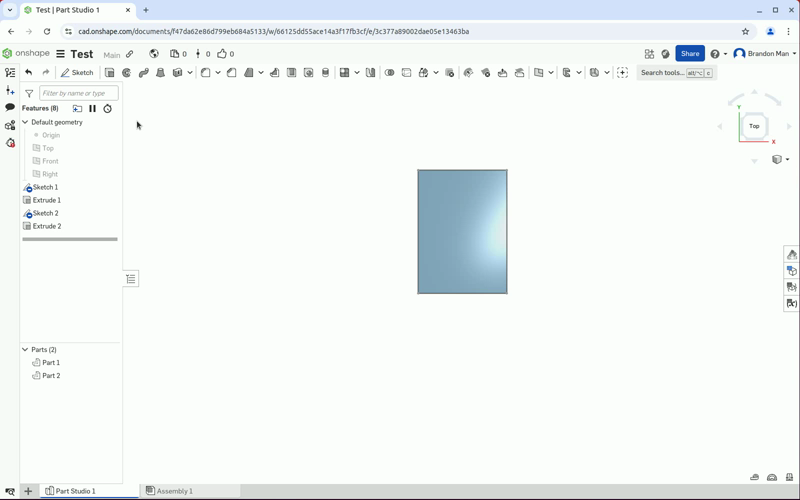
key(up, 3)
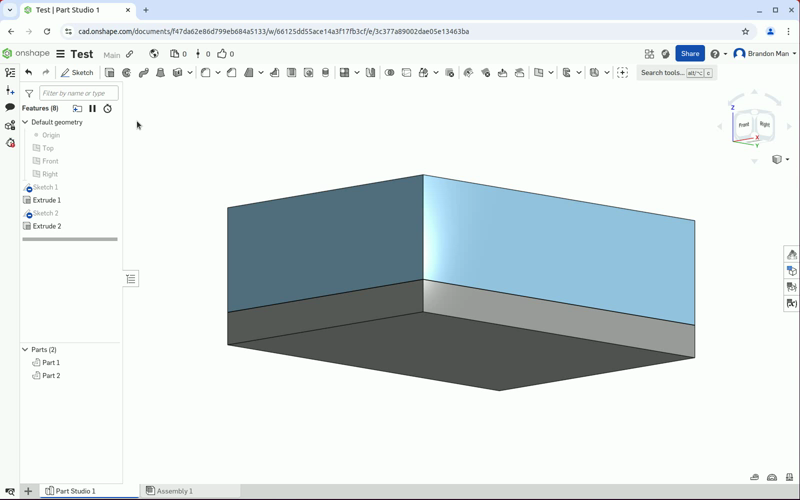
key(left, 3)
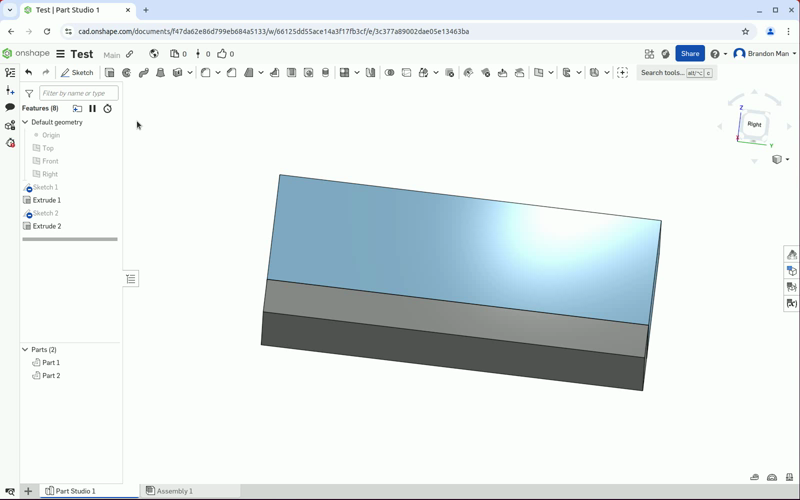
key(right, 3)
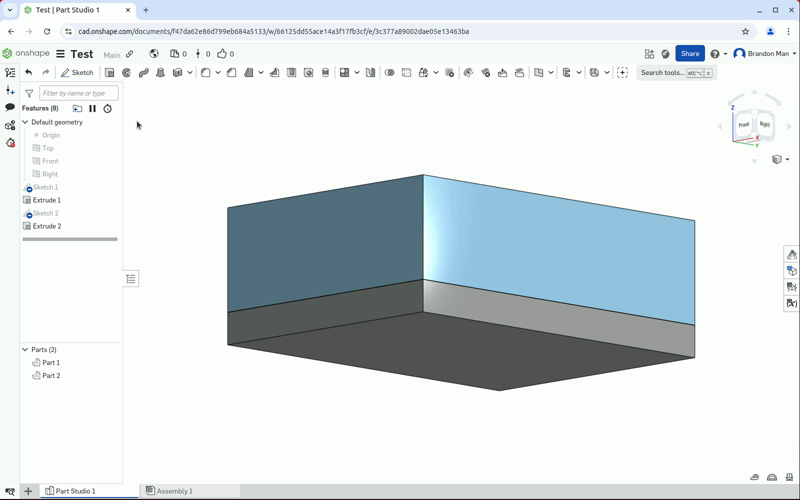
key(down, 3)
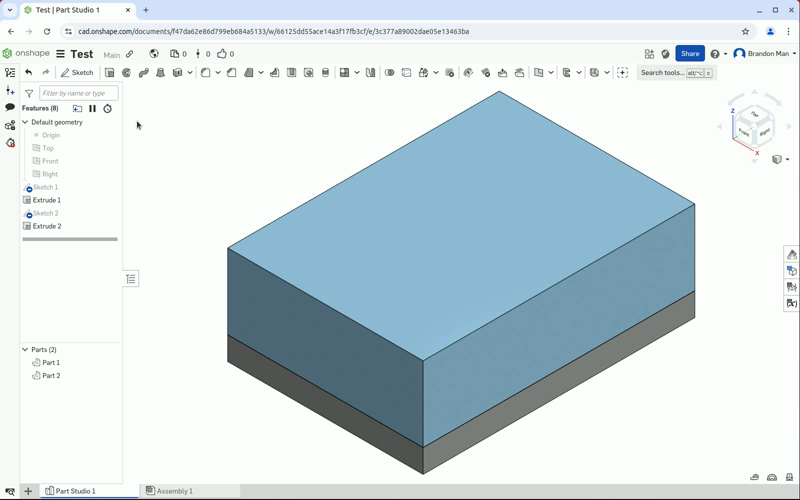
mouse_move(73, 189)
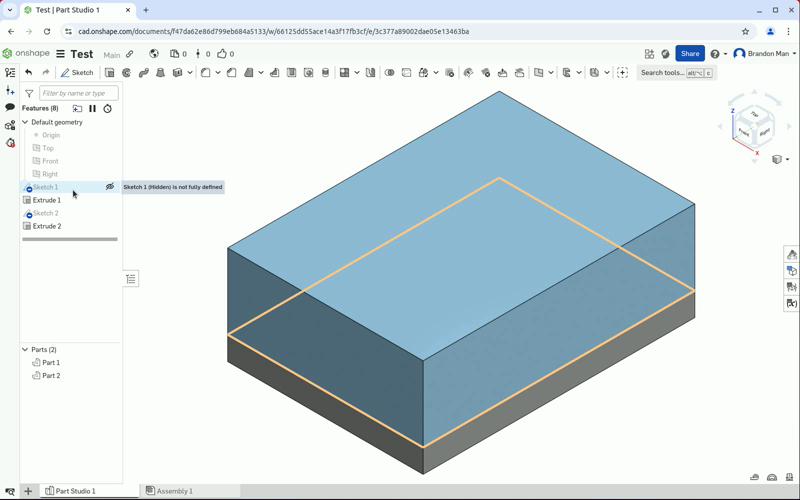
click(73, 189)